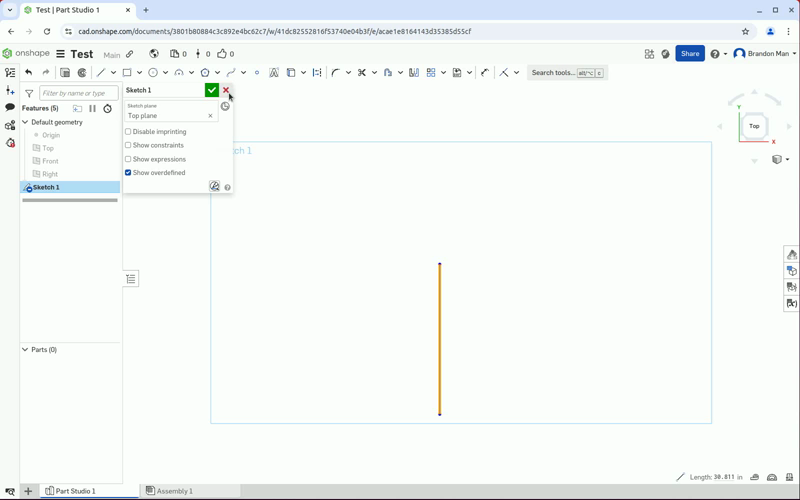
key(shift+h)
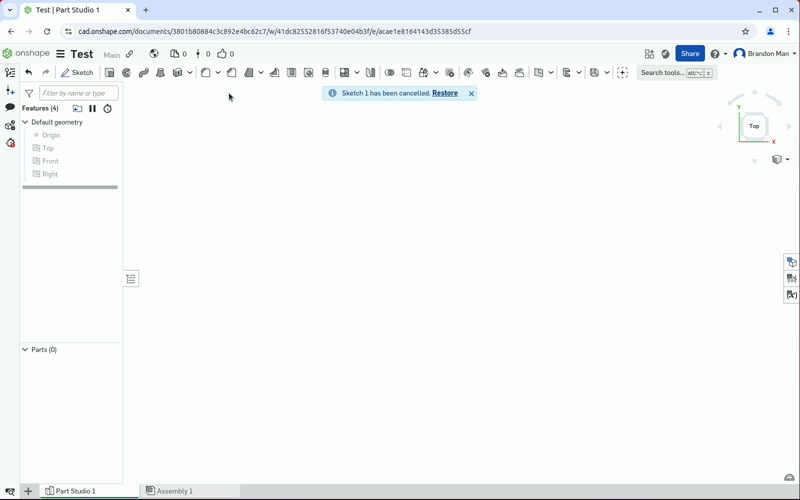
mouse_move(73, 352)
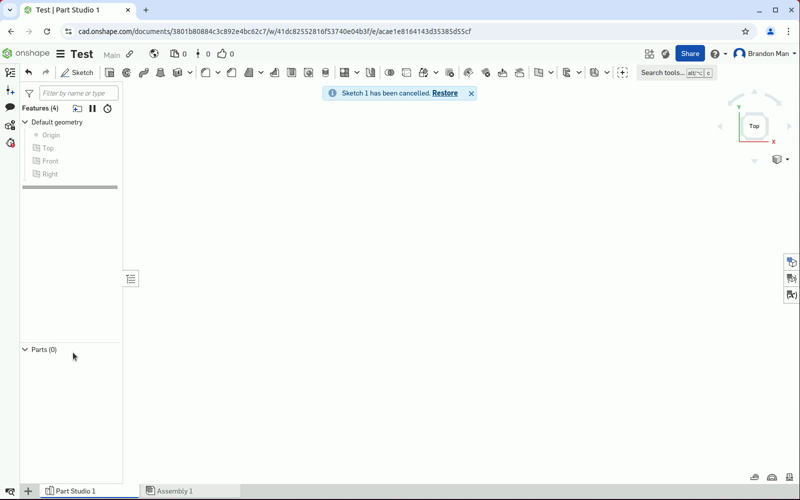
key(y)
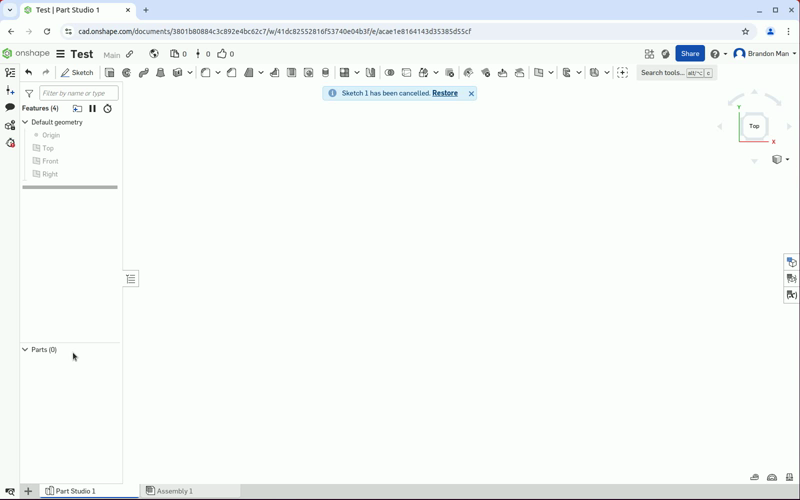
key(shift+p)
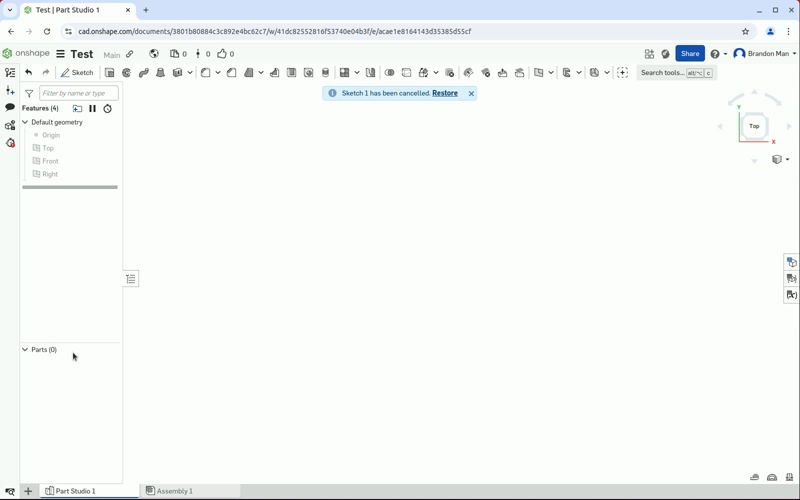
key(space)
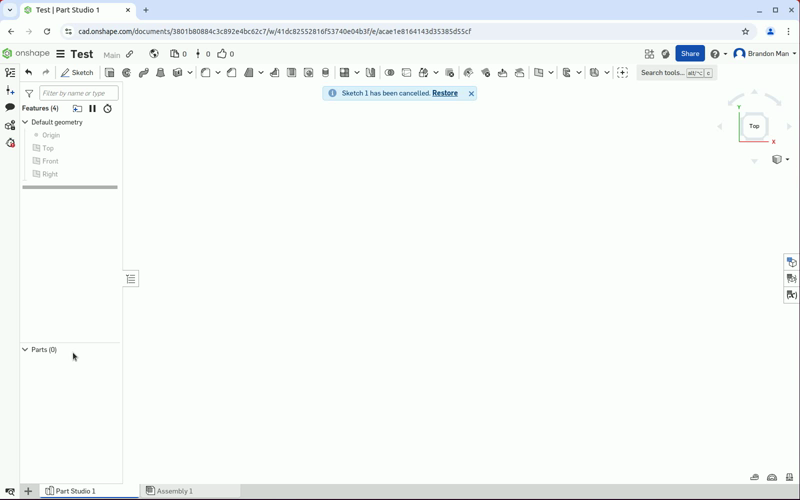
key_down(shift)
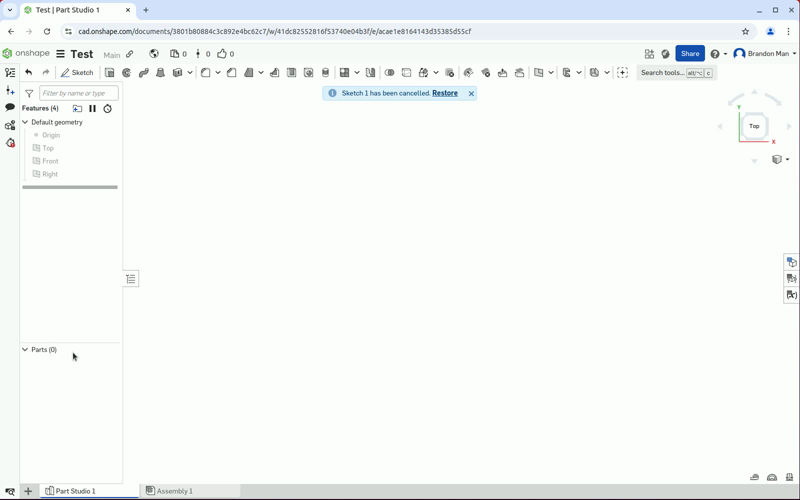
key(up)
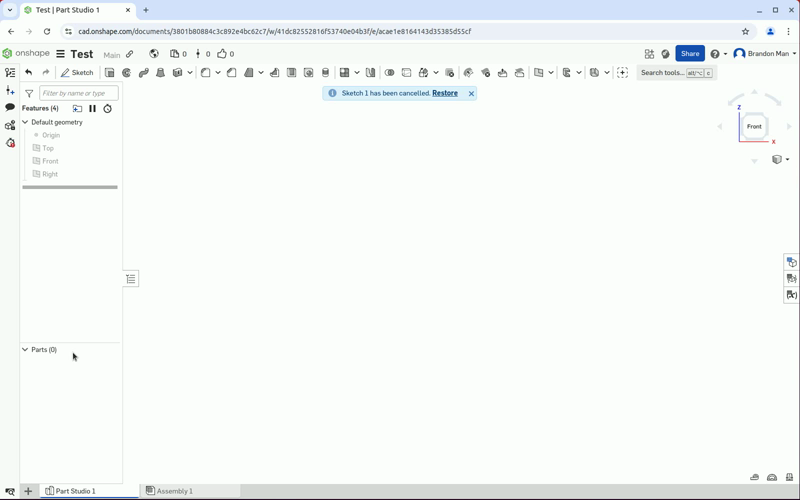
key_up(shift)
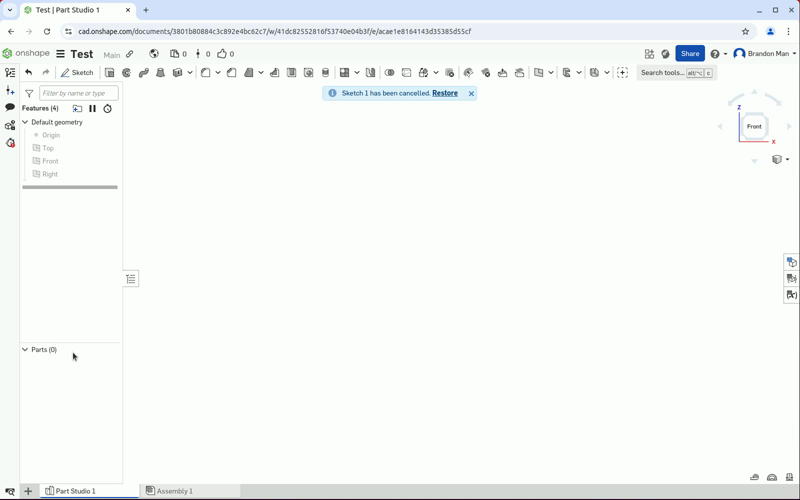
mouse_move(73, 352)
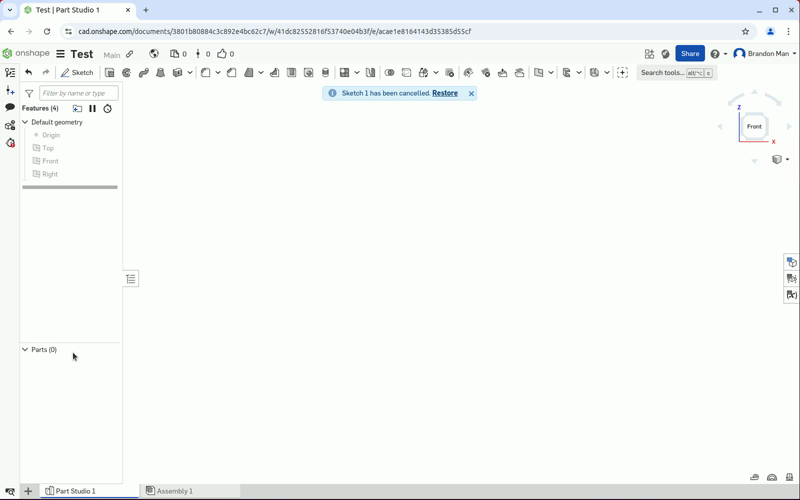
key(shift+y)
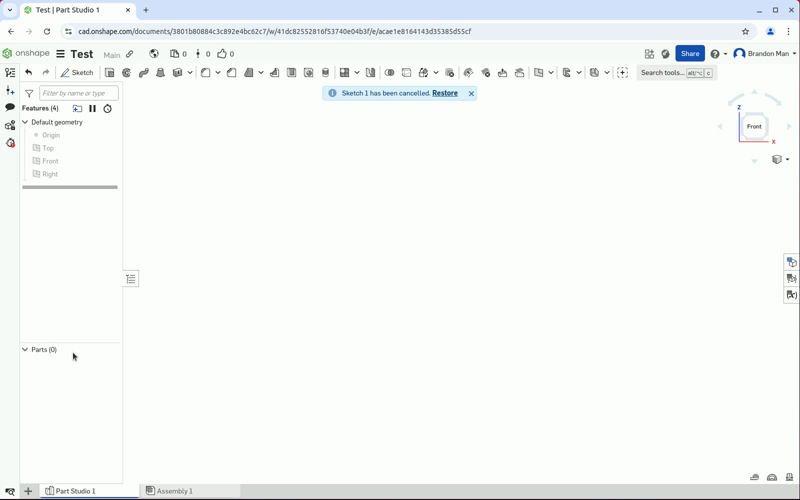
key(shift+s)
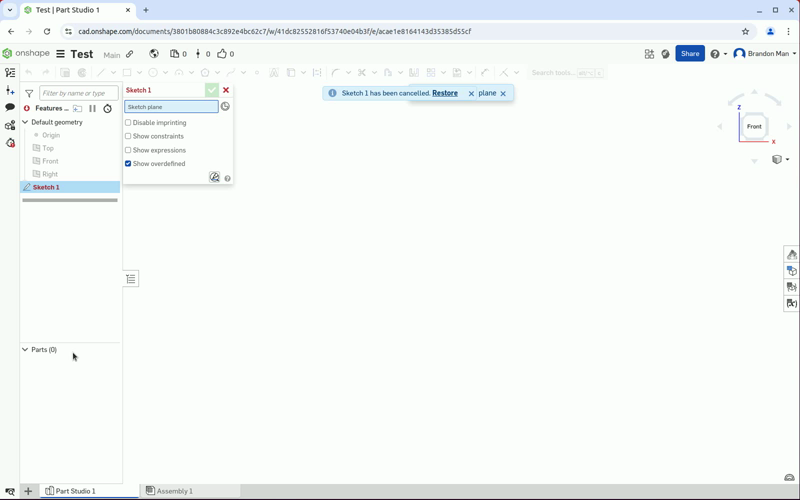
mouse_move(73, 163)
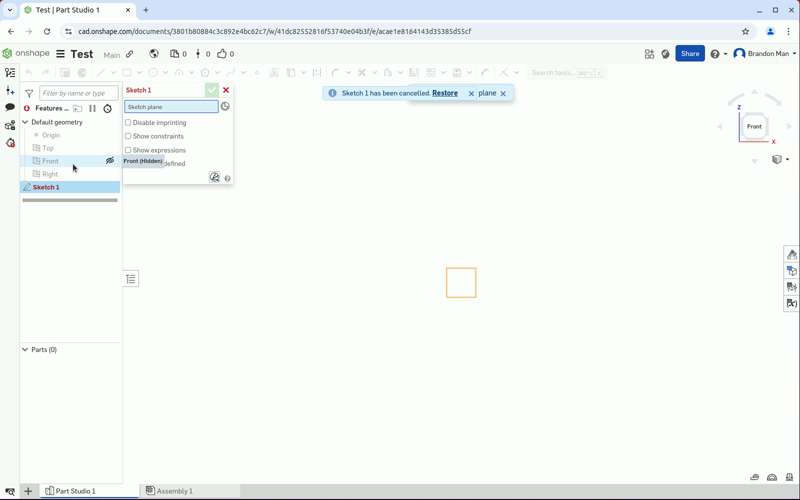
click(73, 163)
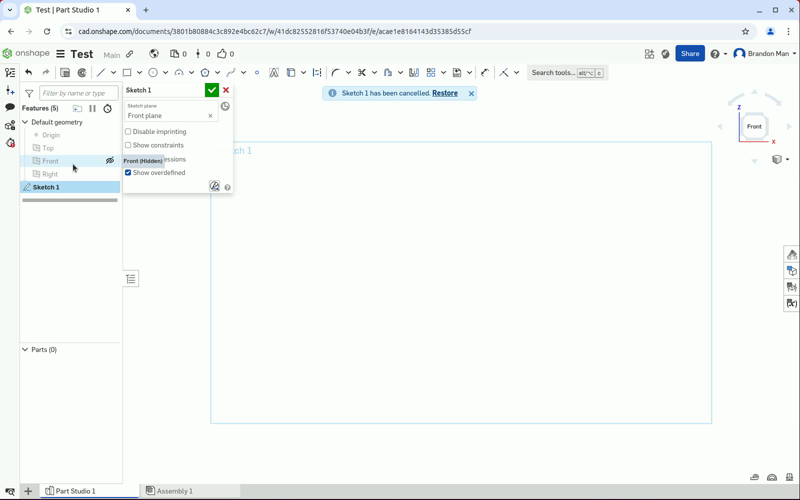
mouse_move(73, 352)
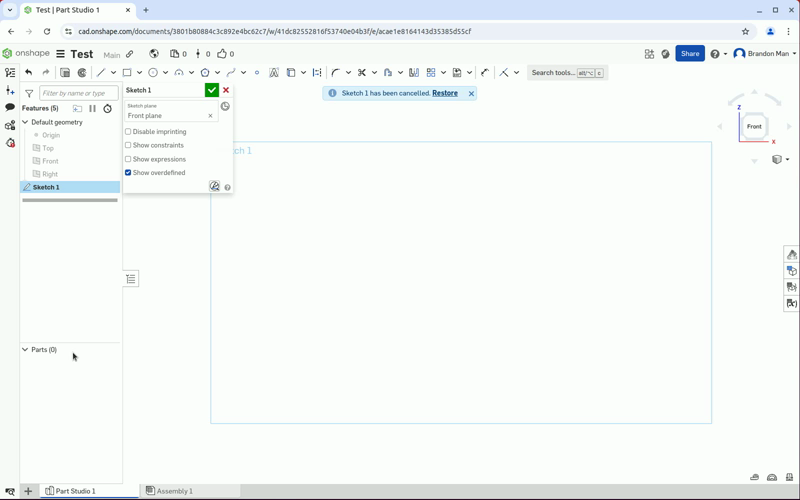
key(y)
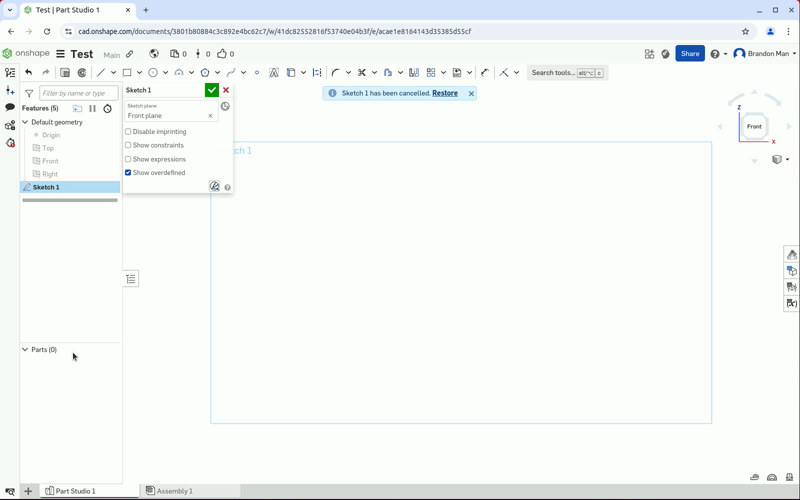
key(l)
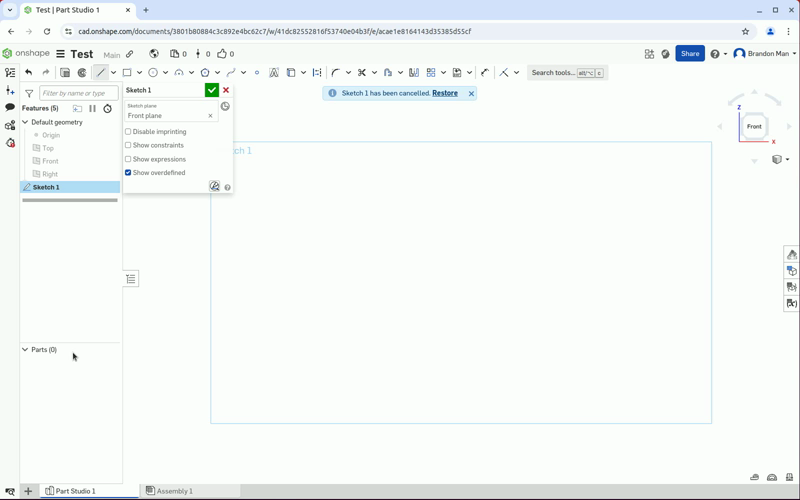
key_down(shift)
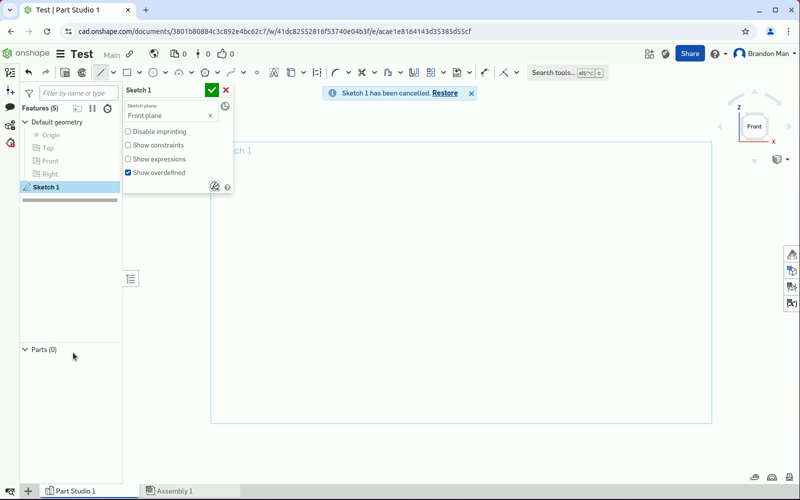
mouse_move(416, 215)
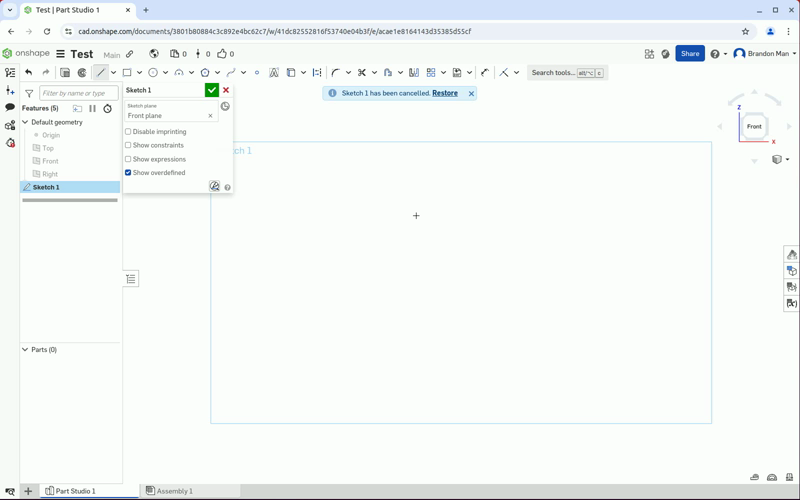
click(416, 215)
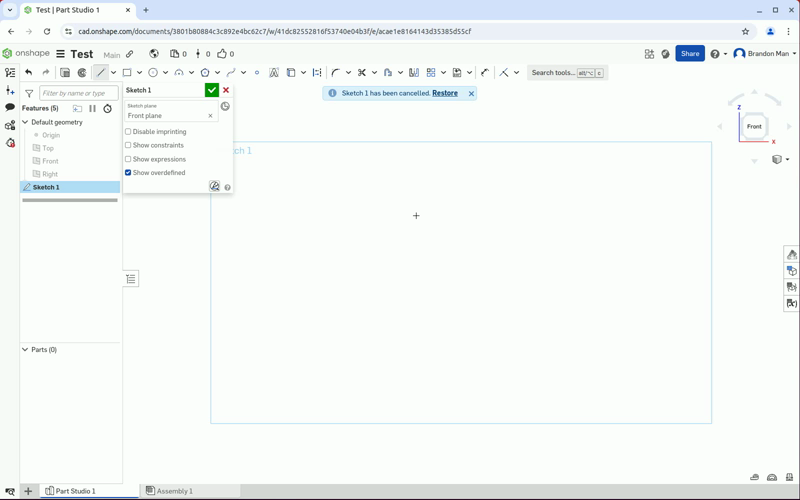
key_up(shift)
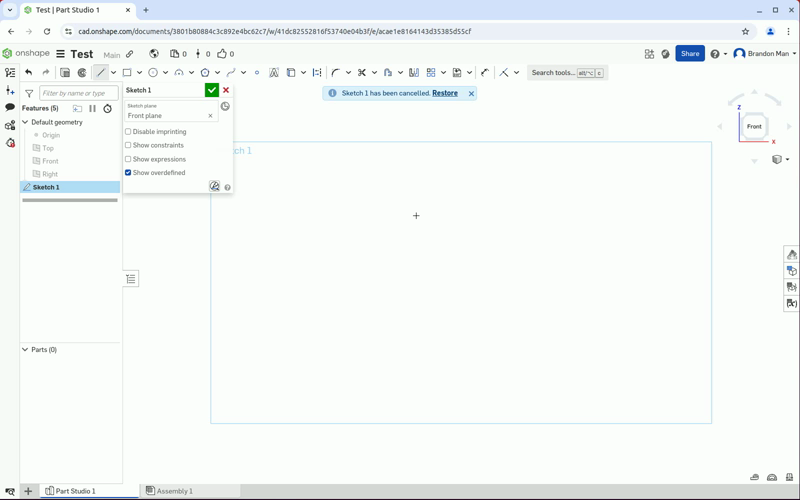
key_down(shift)
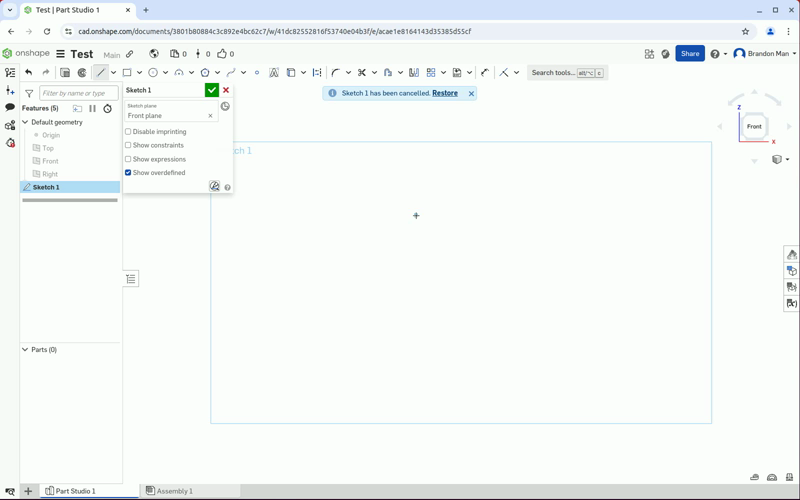
mouse_move(446, 215)
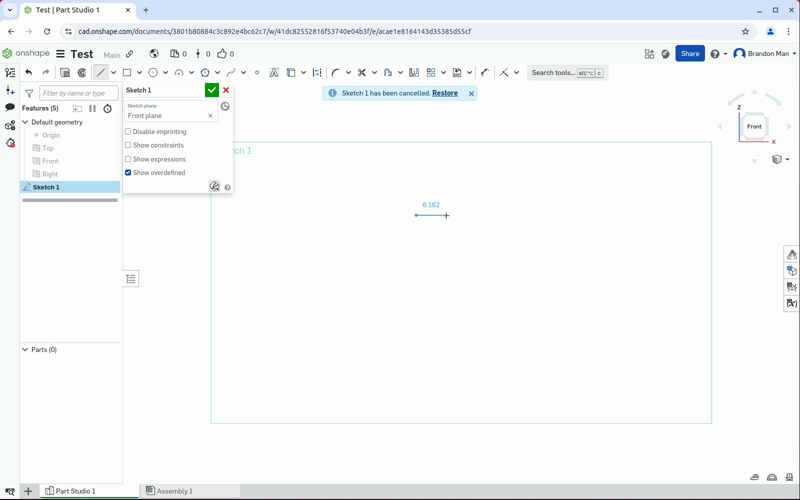
mouse_move(442, 215)
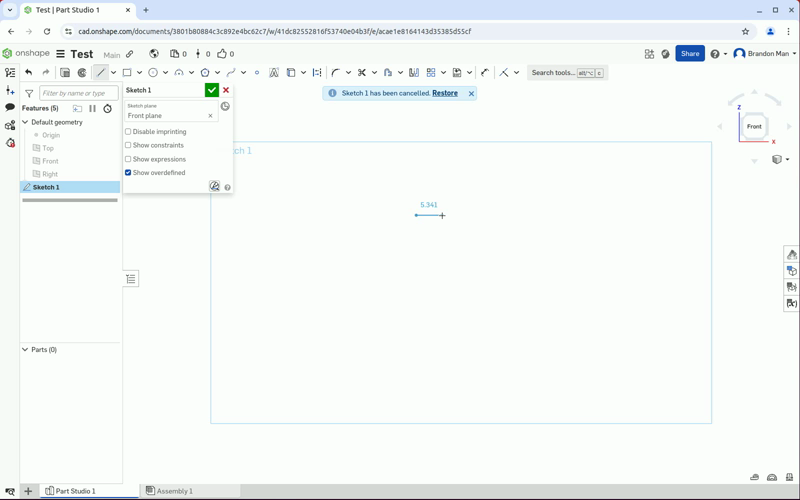
click(442, 215)
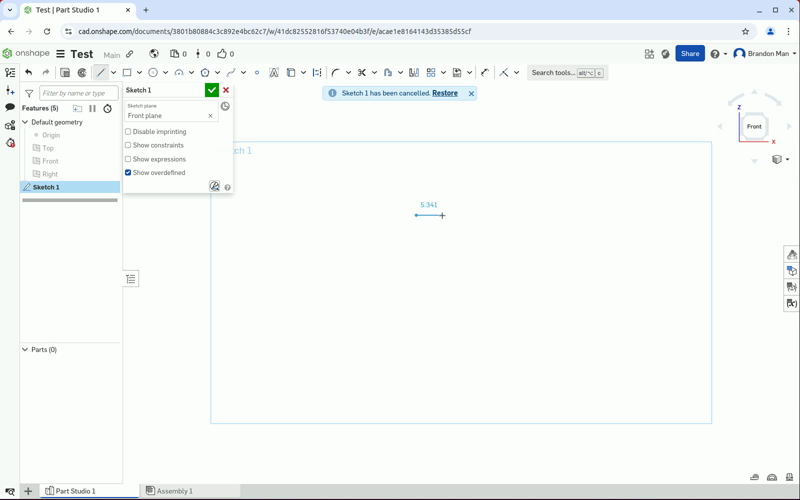
key_up(shift)
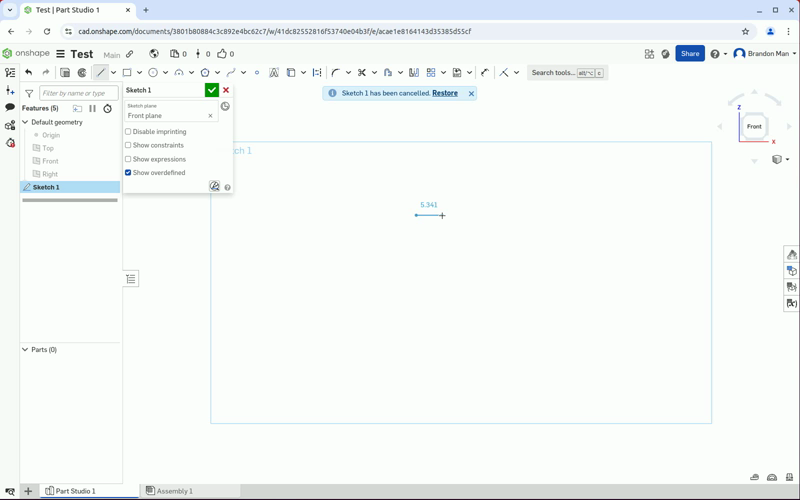
key(esc)
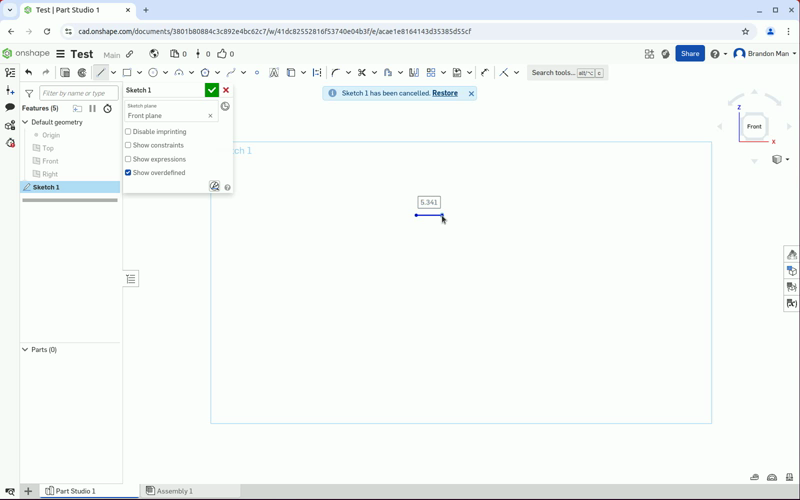
key(a)
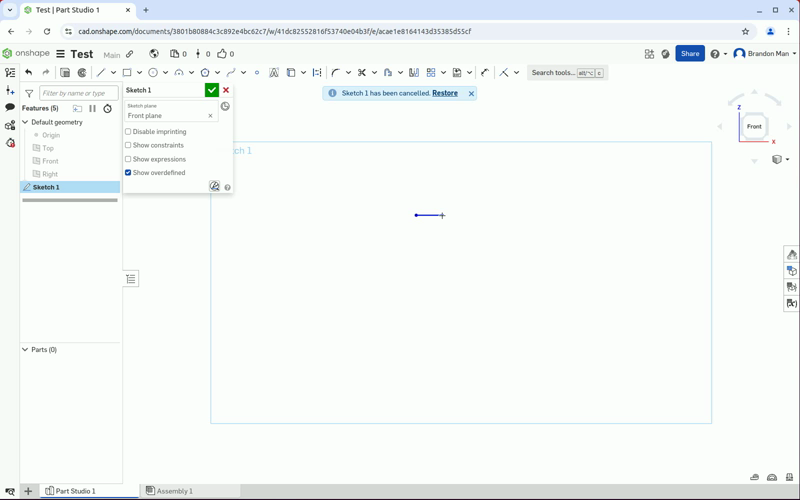
mouse_move(442, 215)
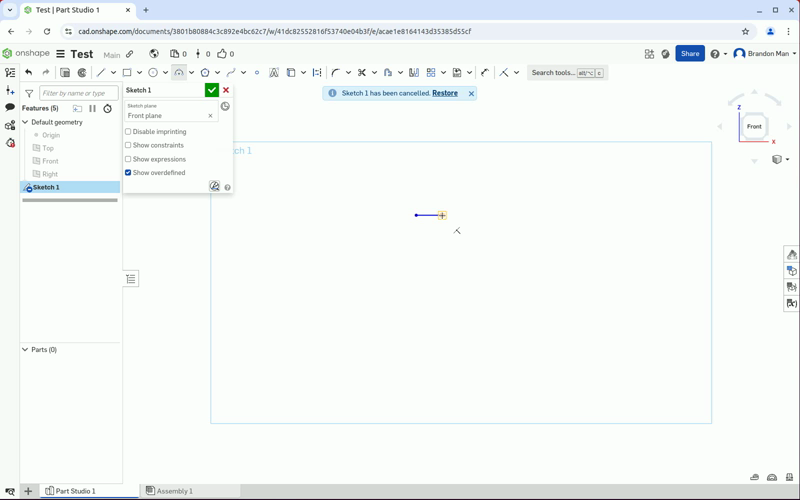
click(442, 215)
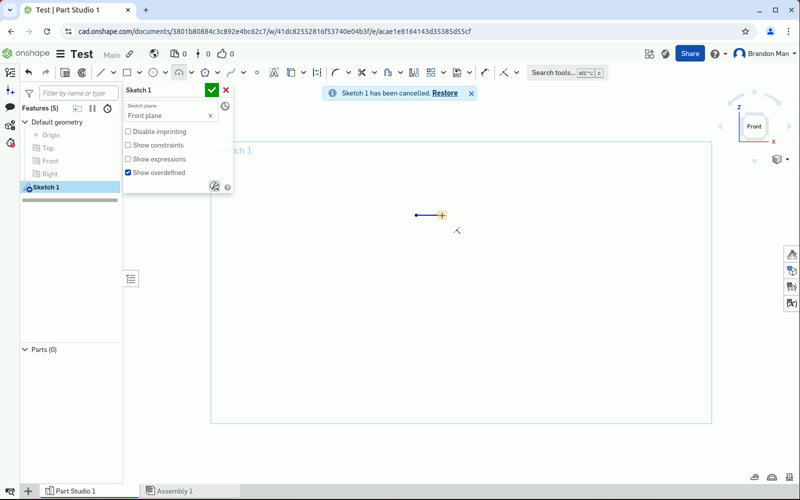
key_down(shift)
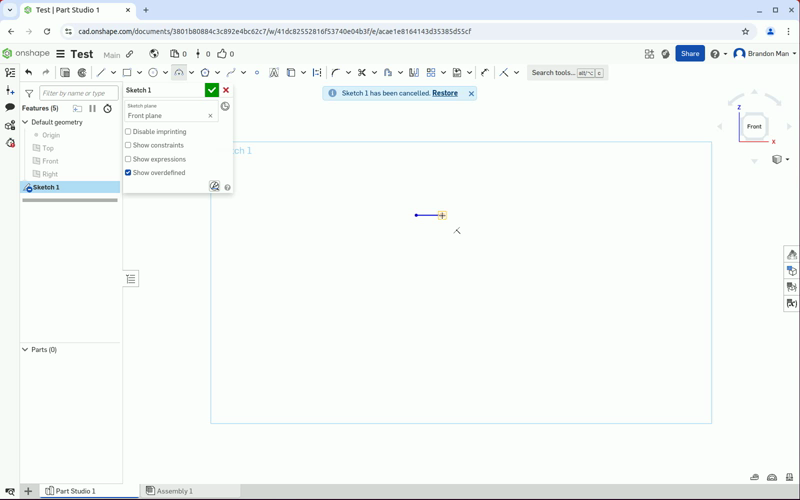
mouse_move(479, 215)
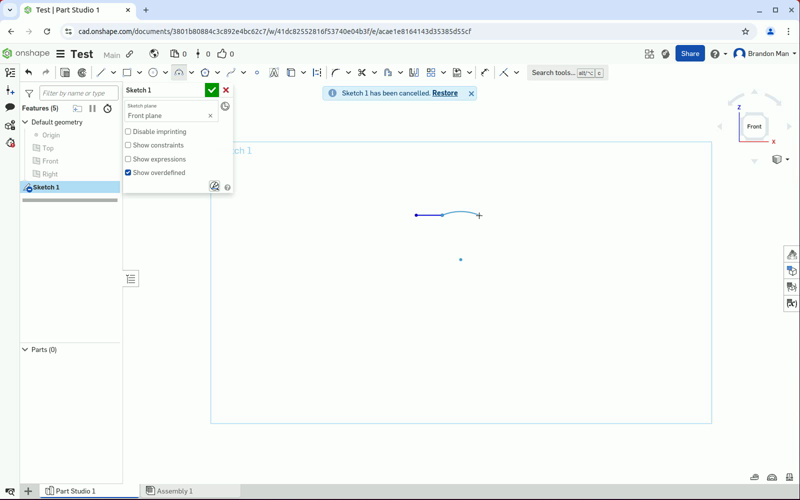
click(479, 215)
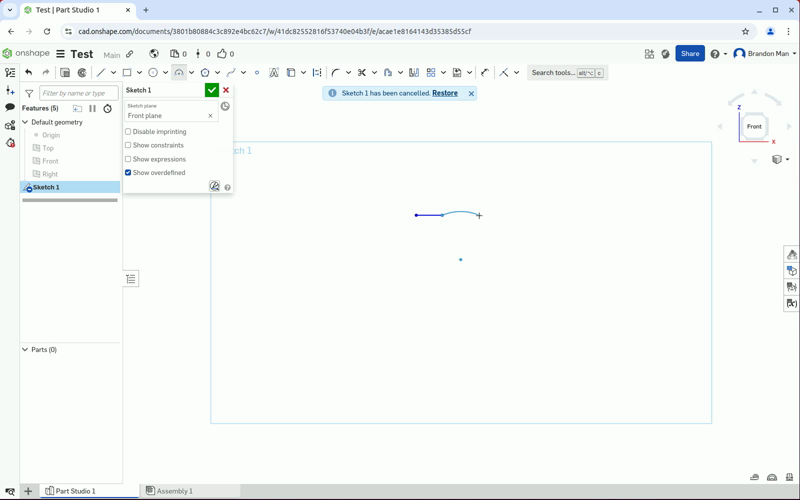
mouse_move(460, 196)
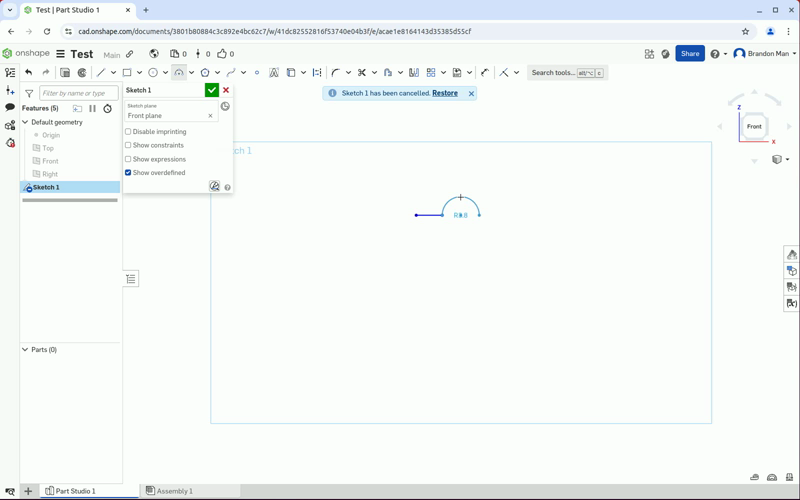
click(460, 196)
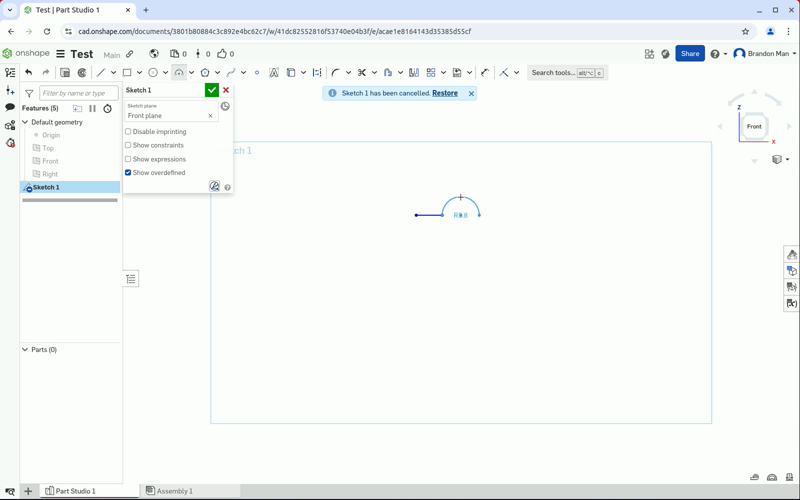
key_up(shift)
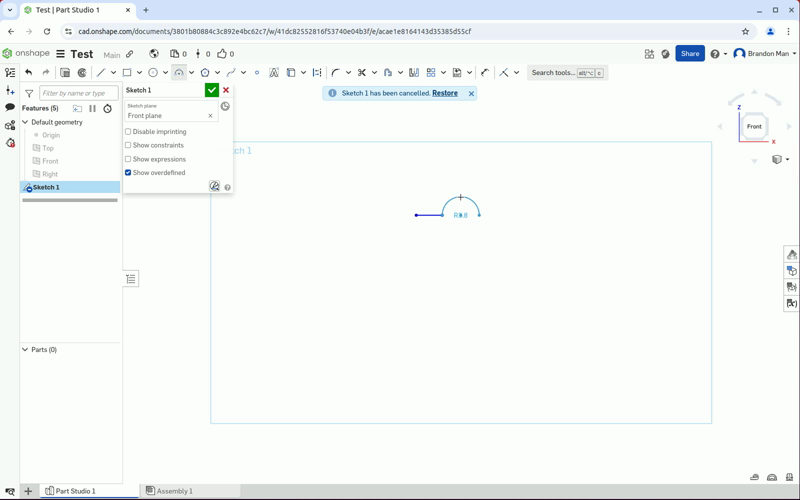
key(esc)
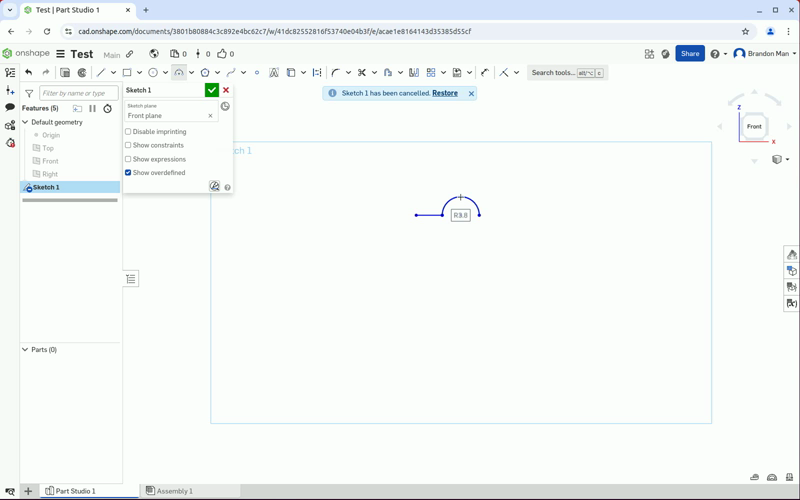
key(l)
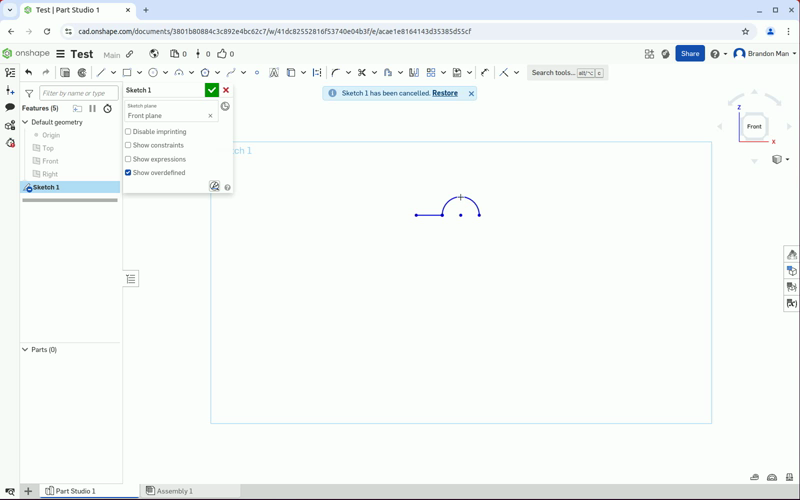
mouse_move(479, 215)
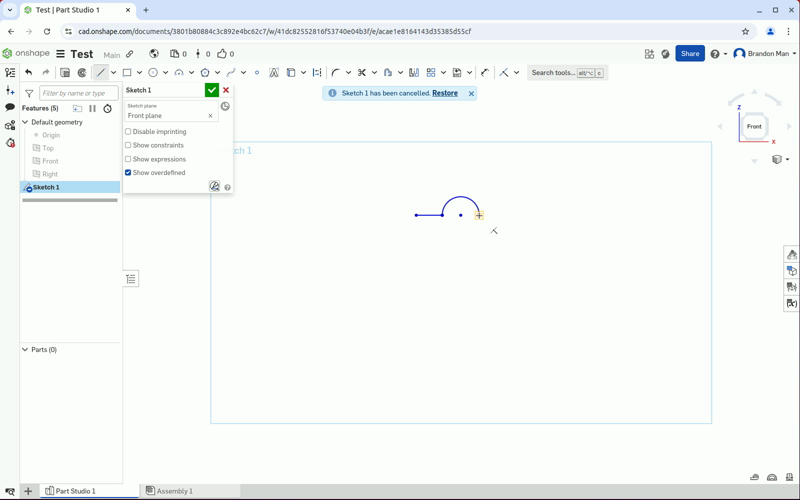
click(479, 215)
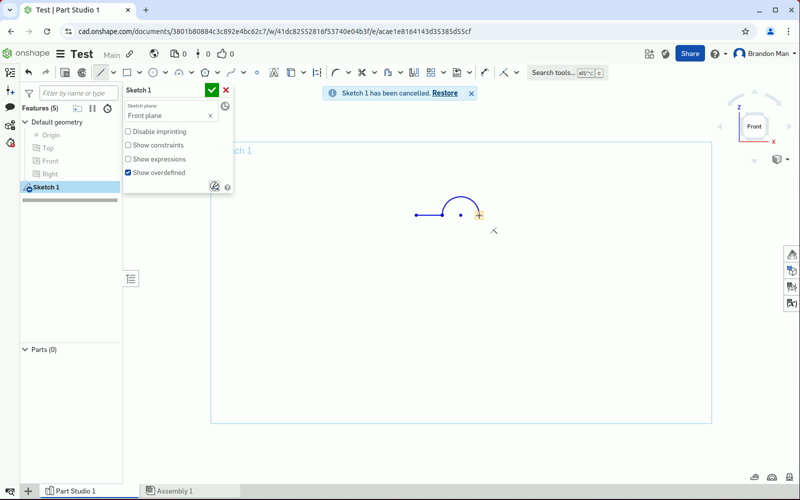
key_down(shift)
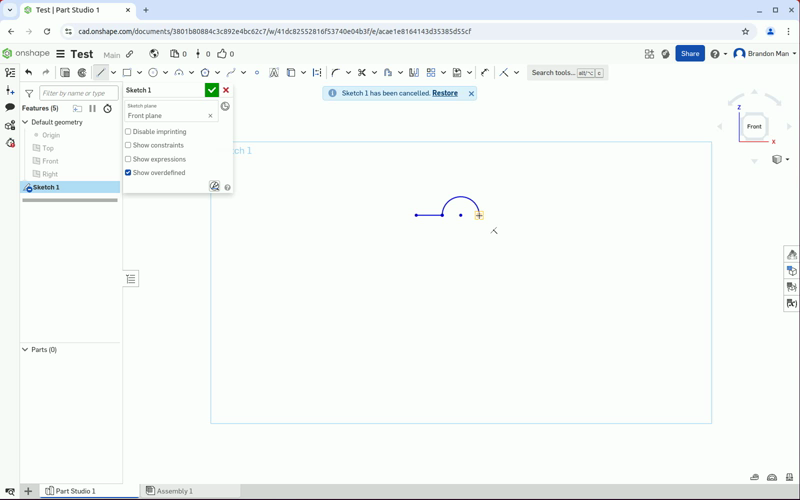
mouse_move(509, 215)
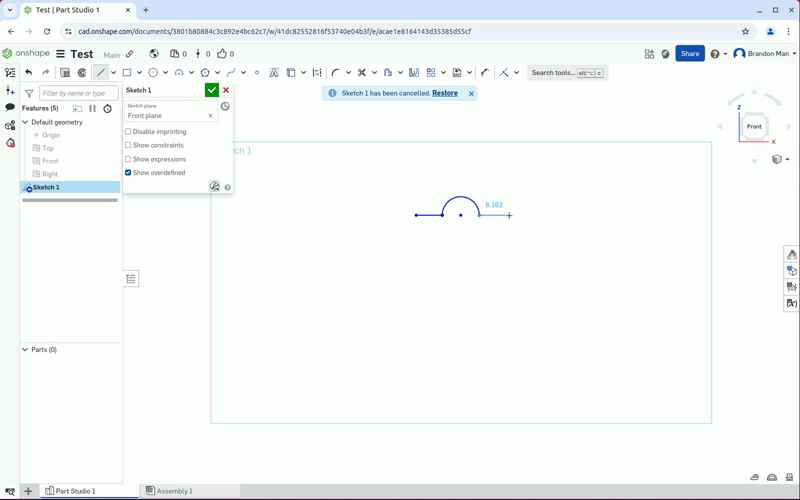
mouse_move(505, 215)
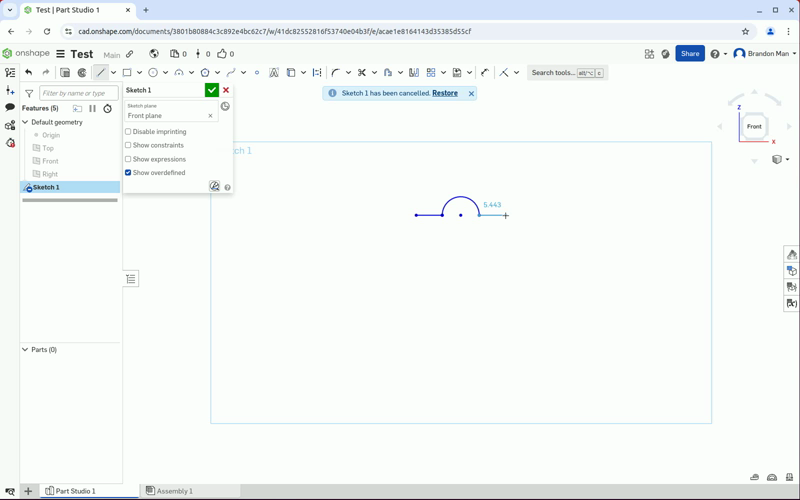
click(505, 215)
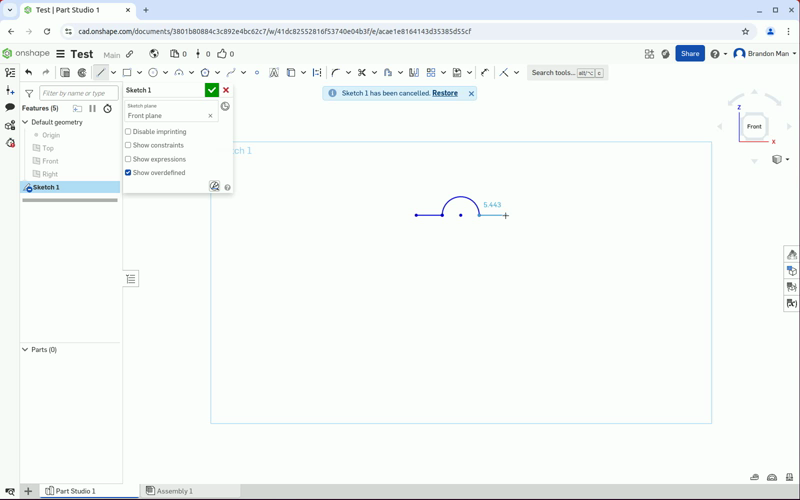
key_up(shift)
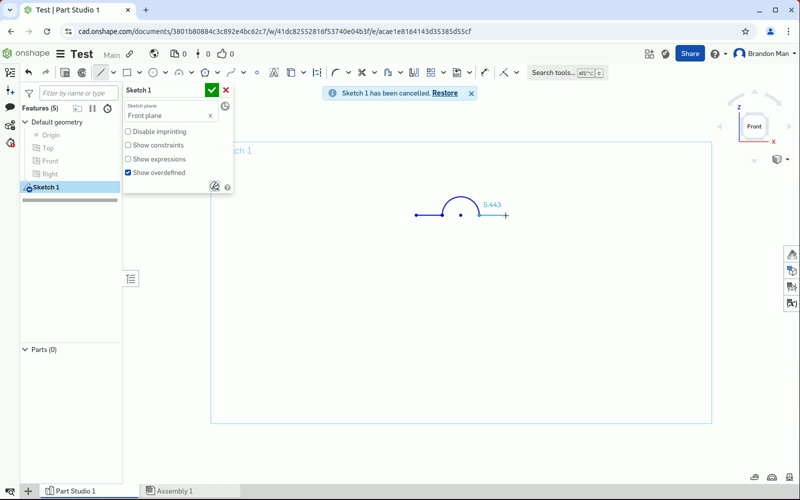
key(esc)
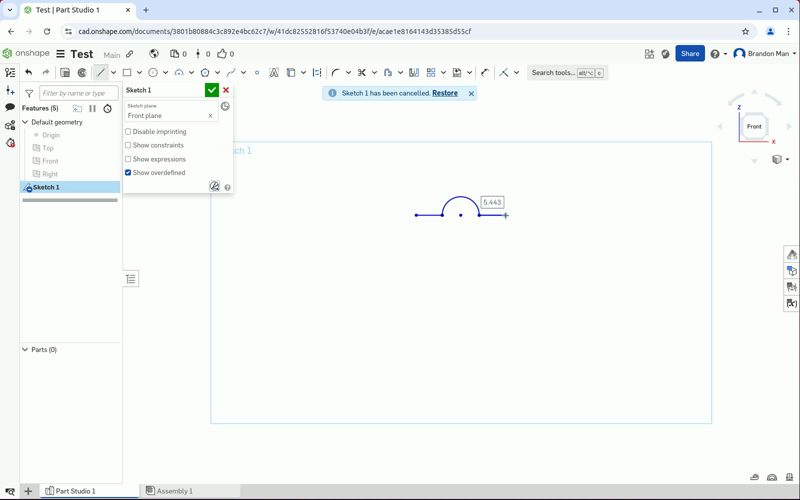
key(a)
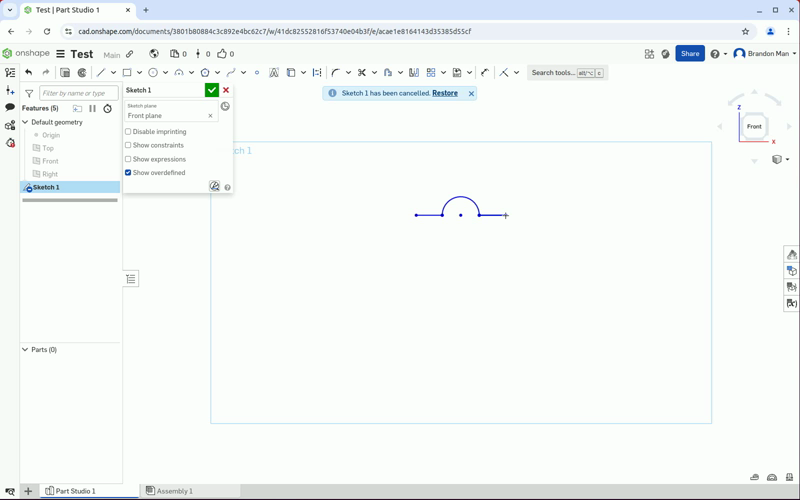
mouse_move(505, 215)
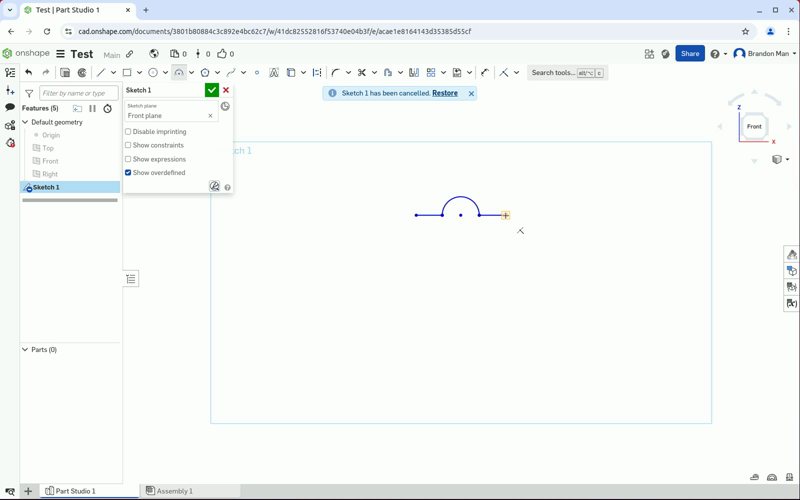
click(505, 215)
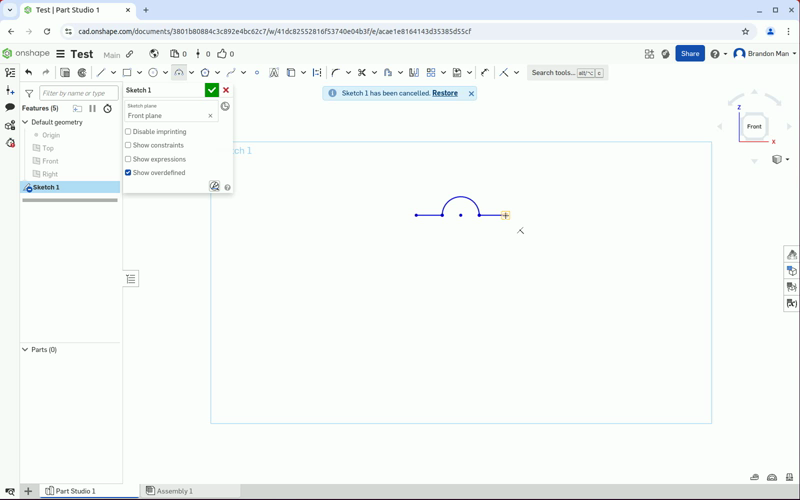
mouse_move(416, 215)
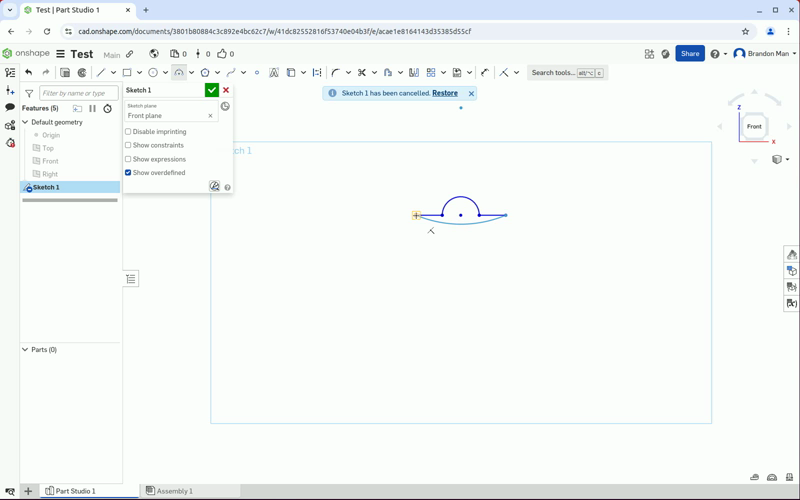
click(416, 215)
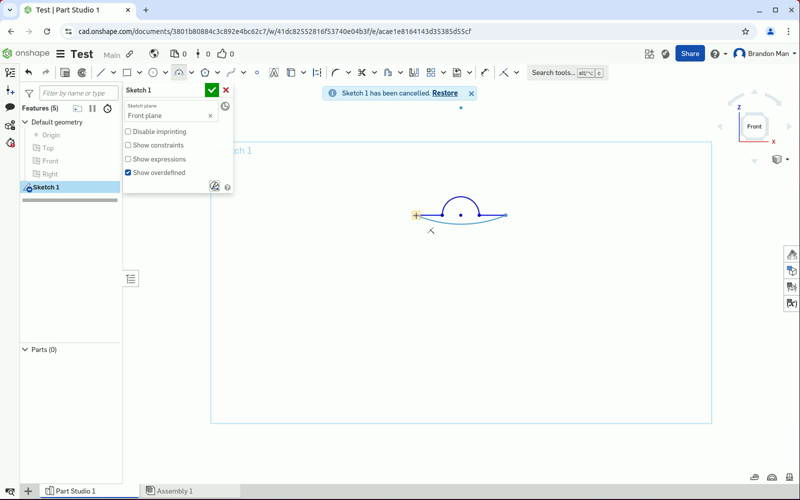
key_down(shift)
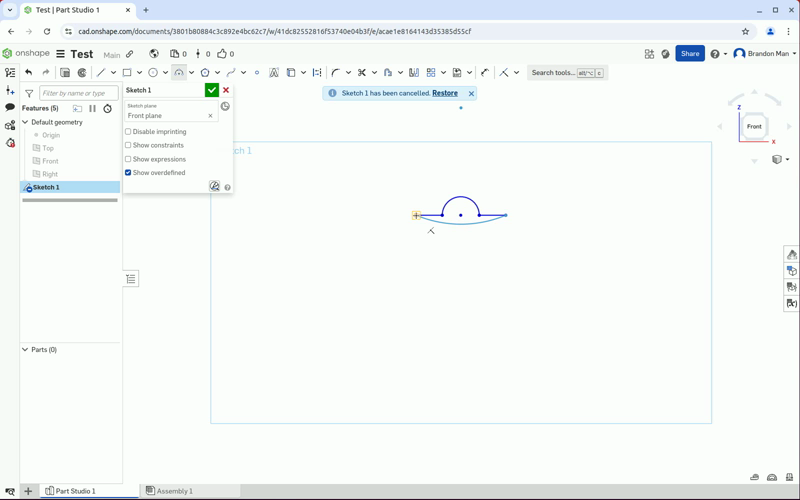
mouse_move(460, 170)
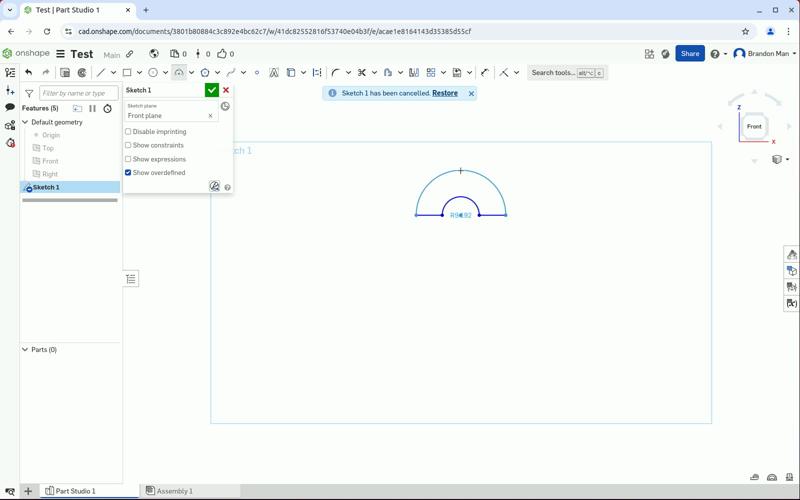
click(460, 170)
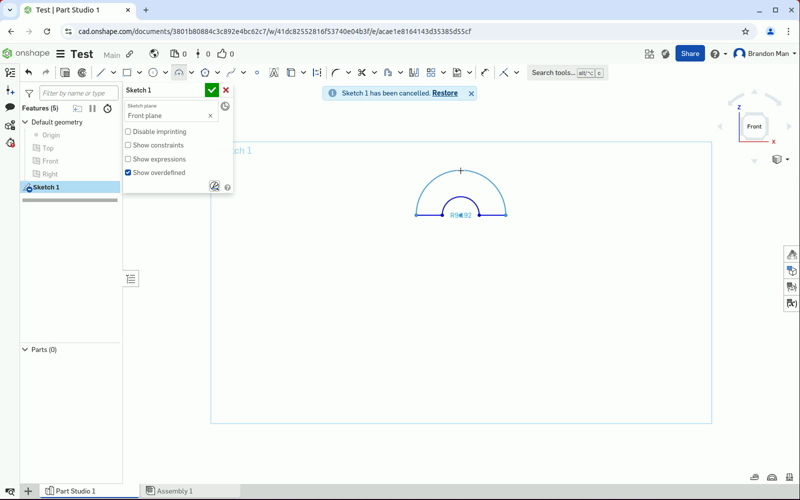
key_up(shift)
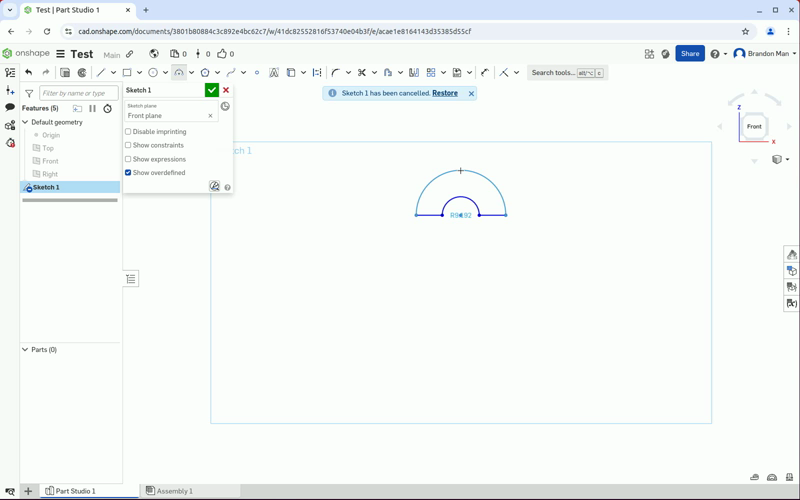
key(esc)
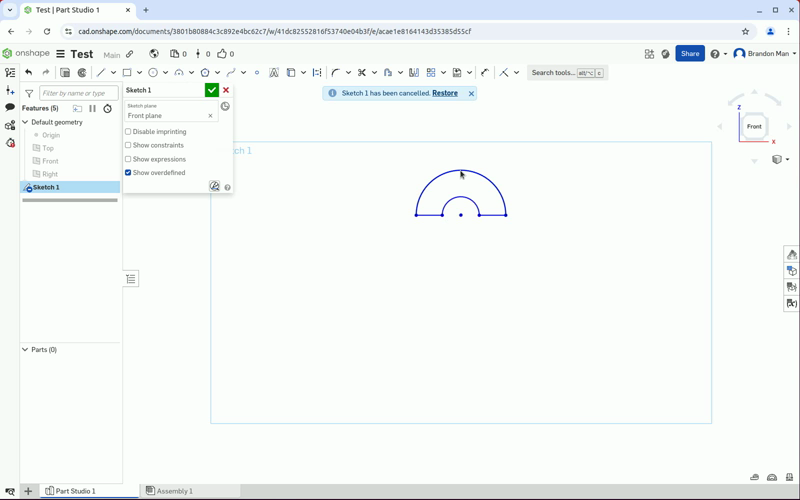
mouse_move(468, 174)
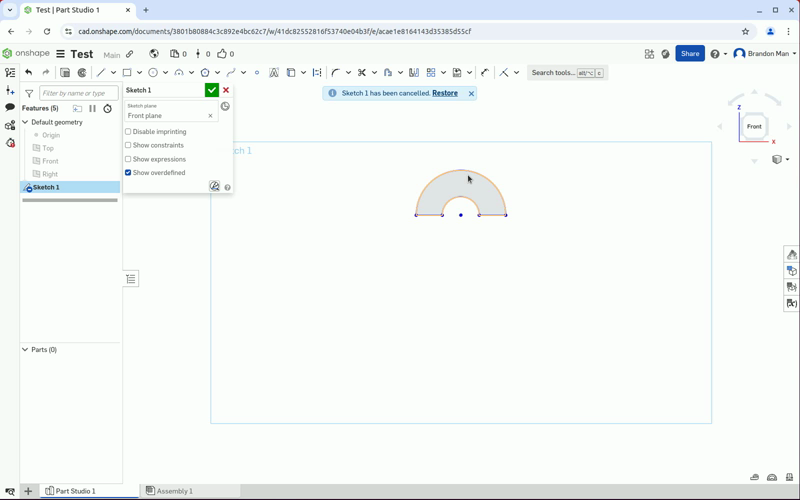
scroll(6)
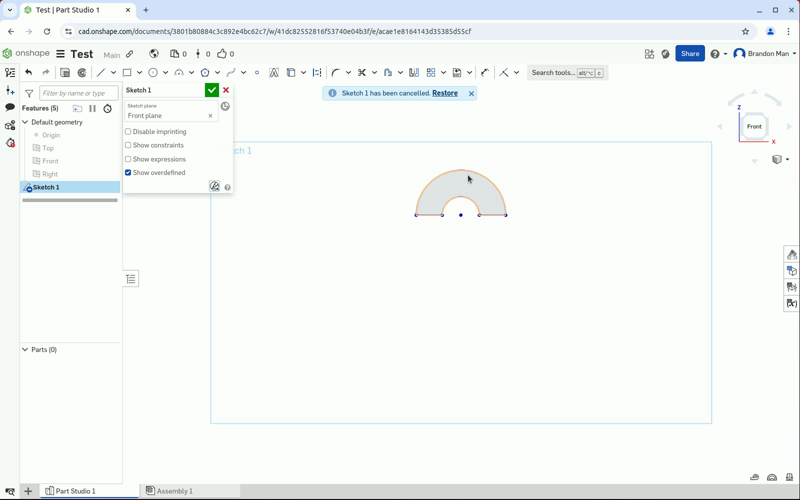
scroll(6)
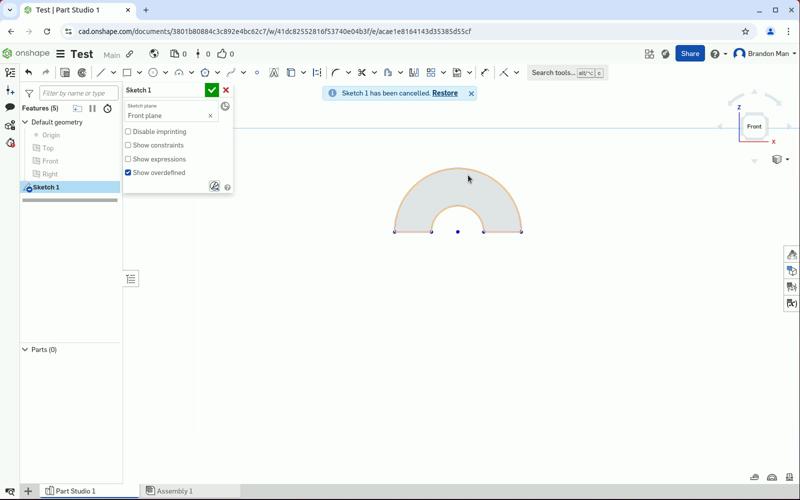
scroll(6)
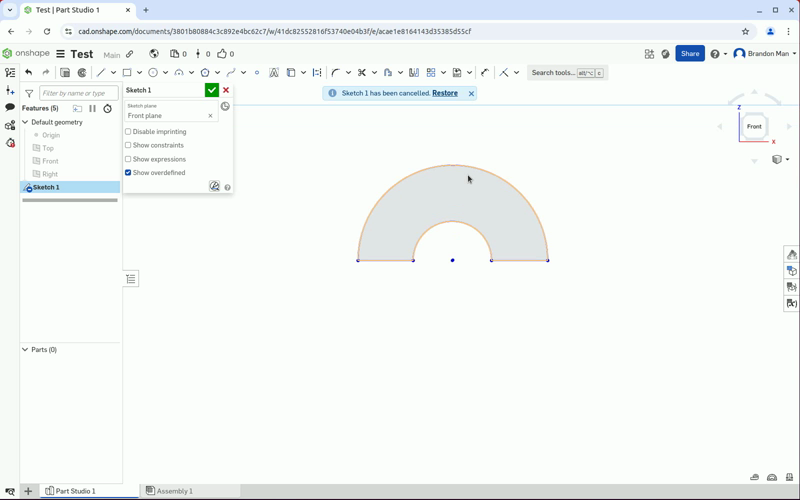
scroll(6)
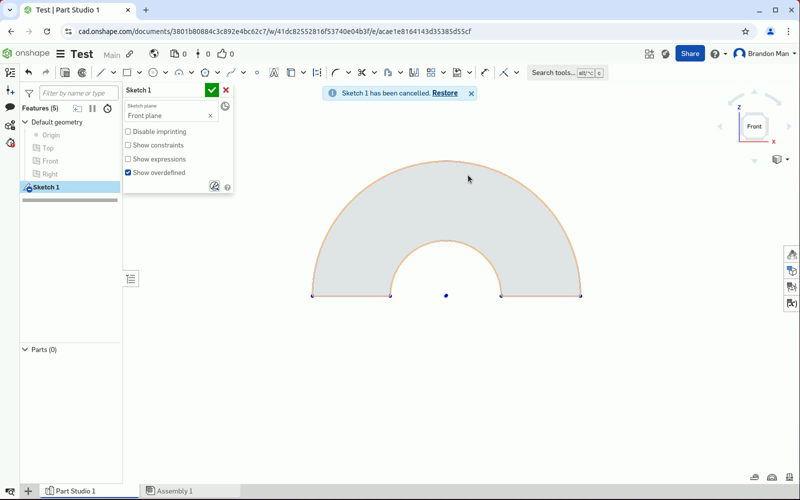
scroll(6)
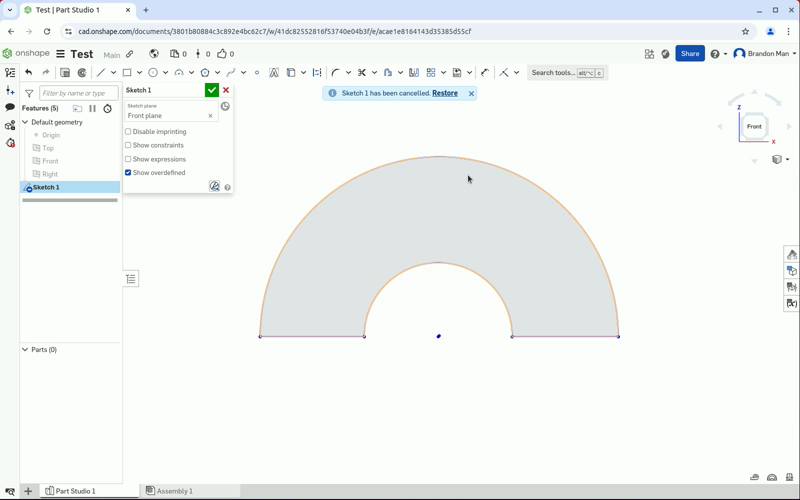
scroll(6)
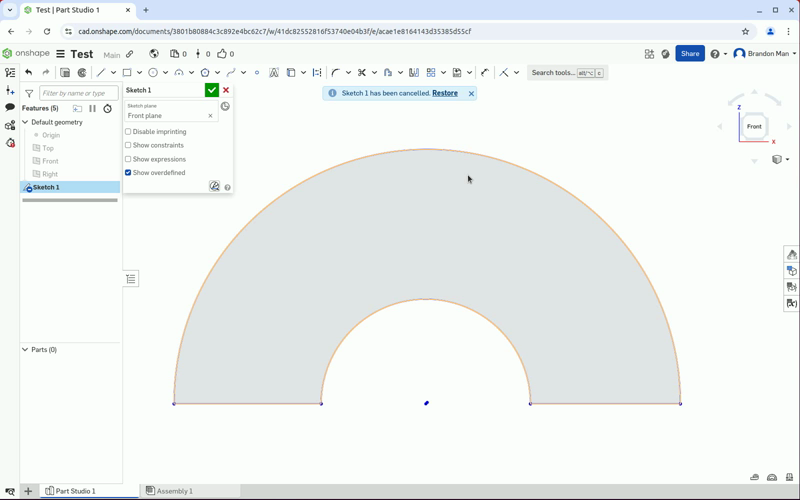
scroll(6)
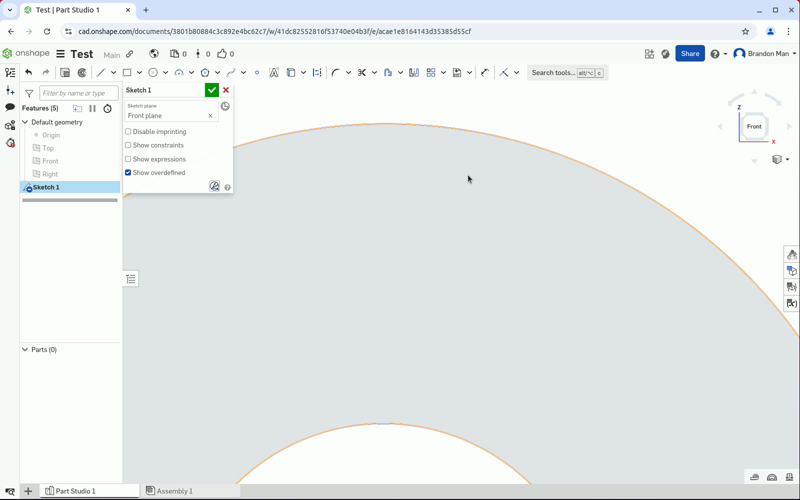
click(468, 174)
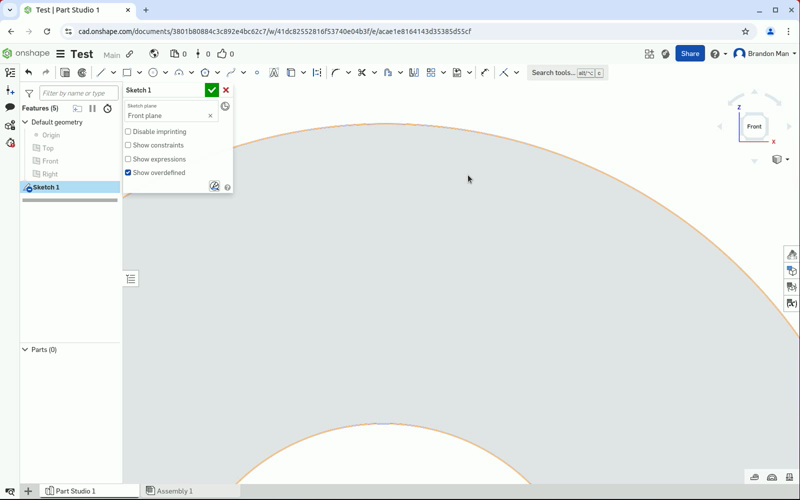
scroll(-6)
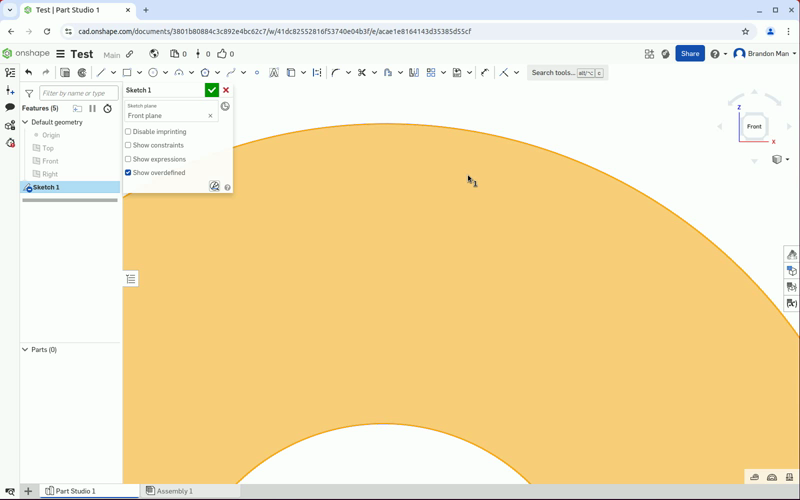
scroll(-6)
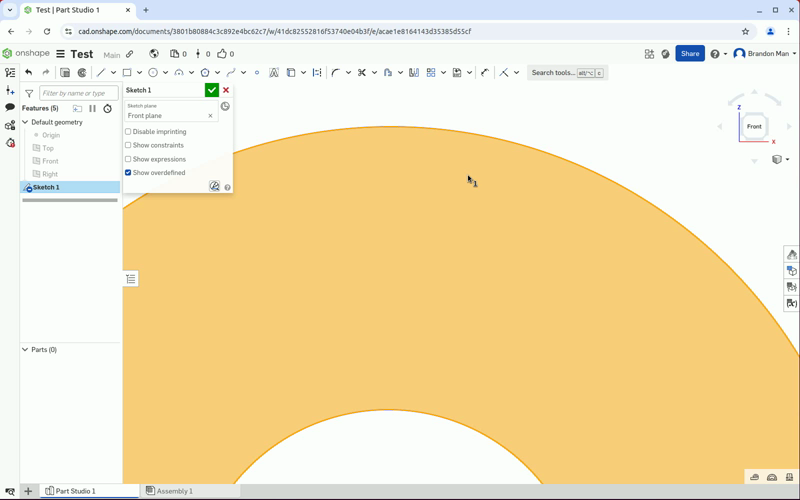
scroll(-6)
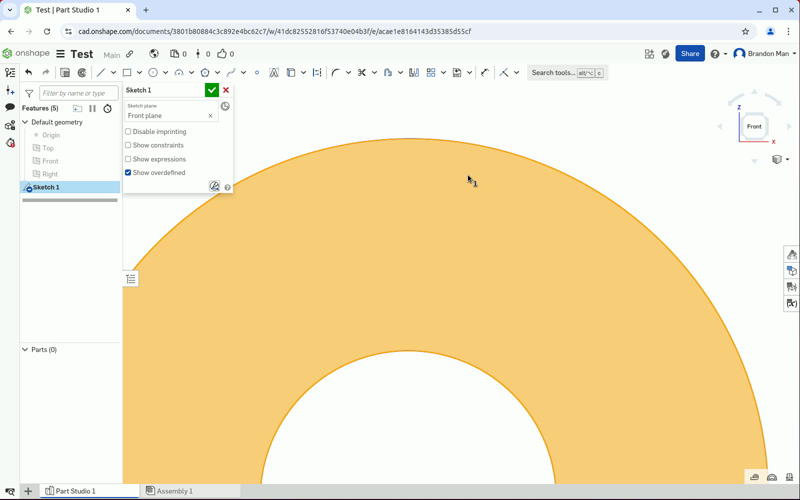
scroll(-6)
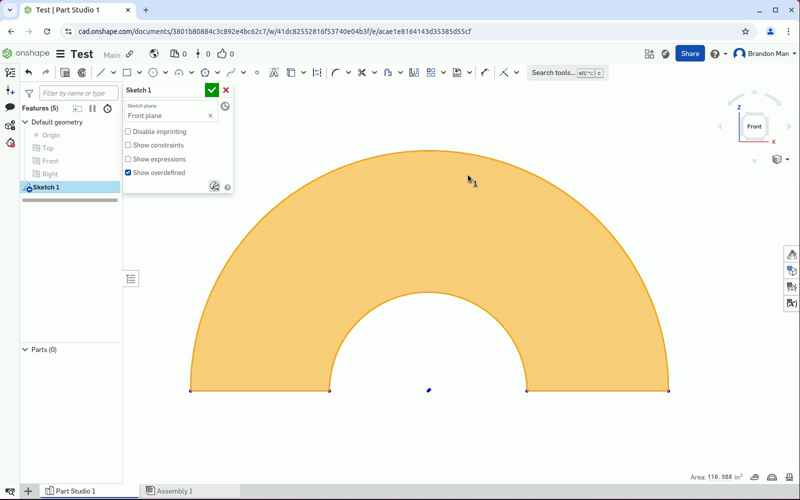
scroll(-6)
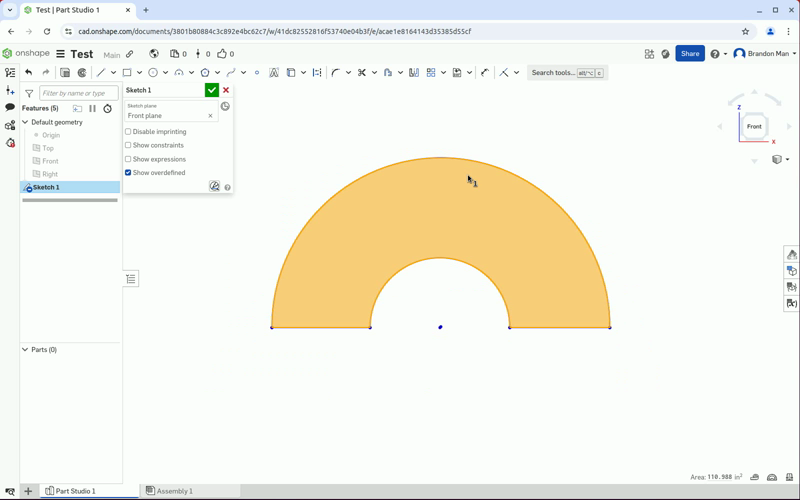
scroll(-6)
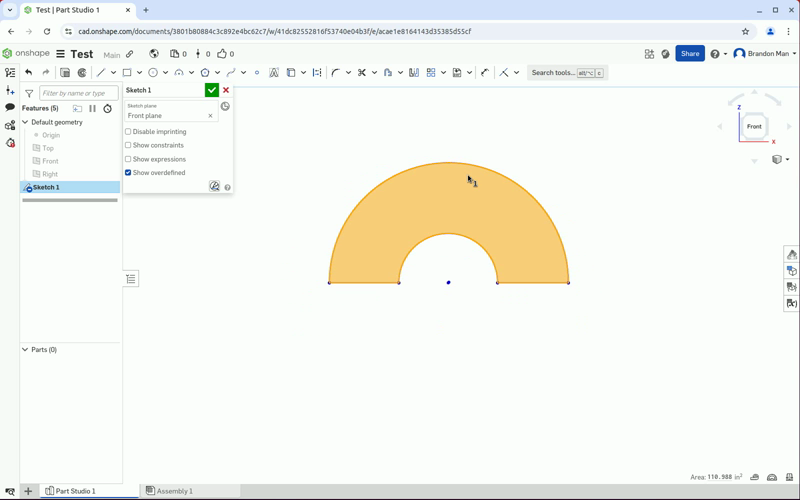
scroll(-6)
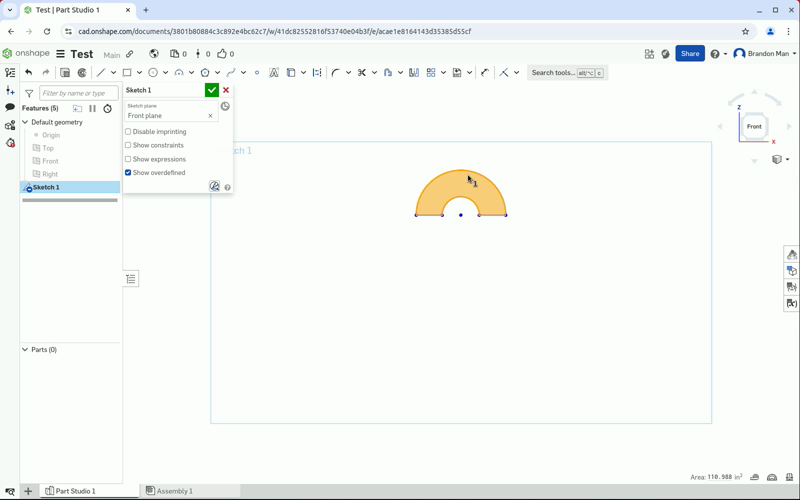
mouse_move(73, 352)
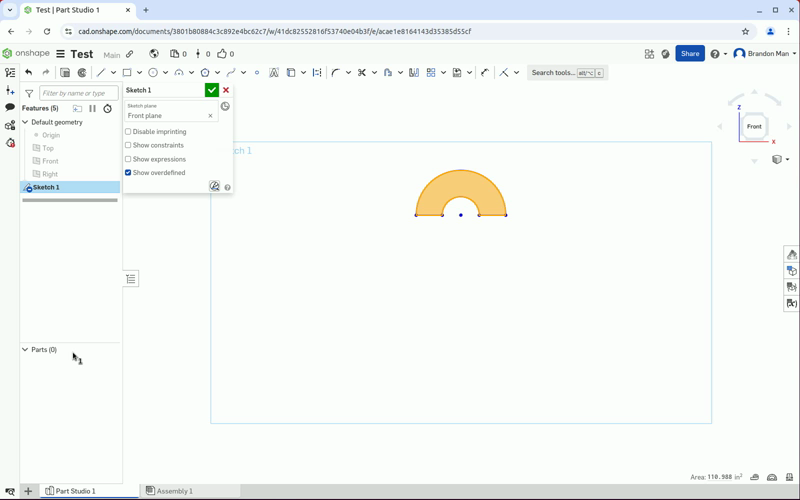
key(shift+y)
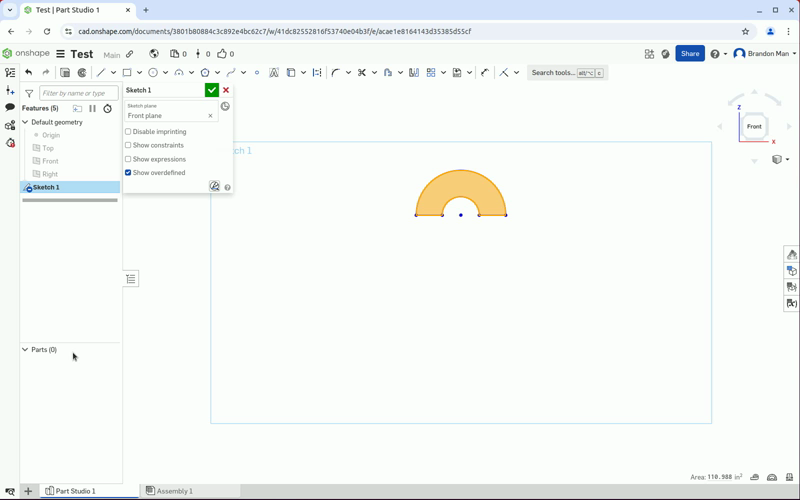
key(shift+e)
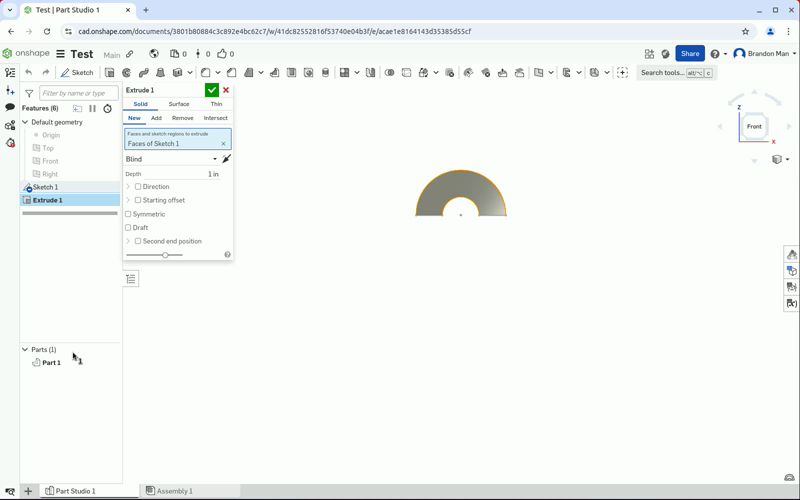
mouse_move(143, 106)
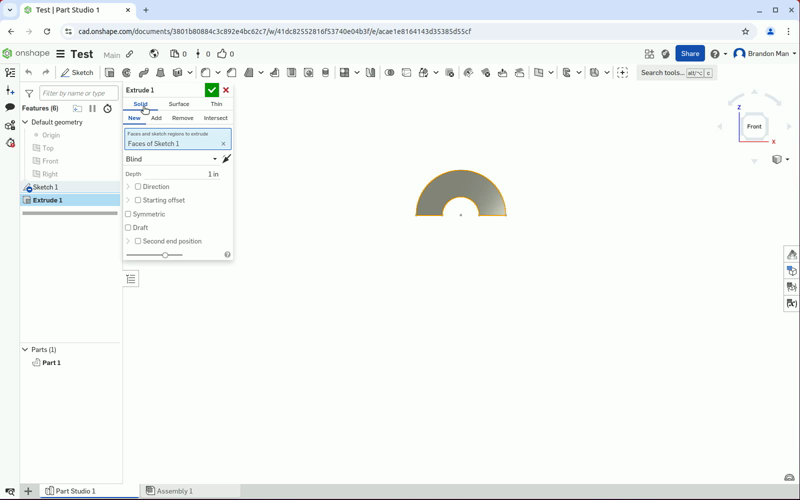
click(143, 106)
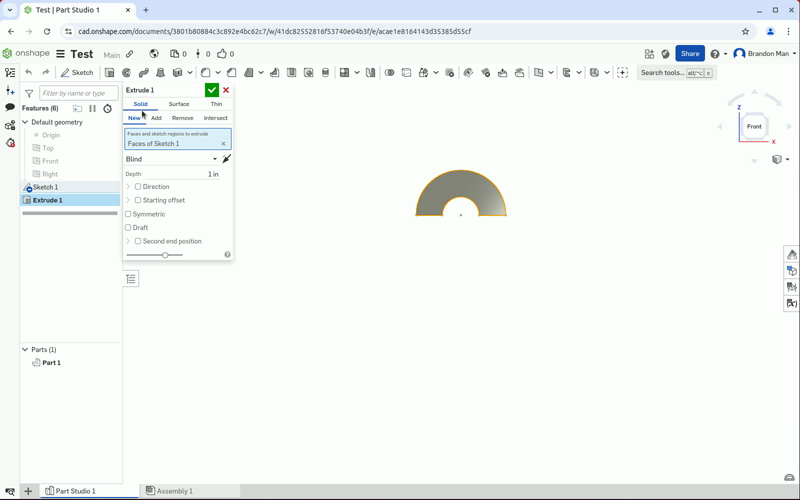
mouse_move(137, 120)
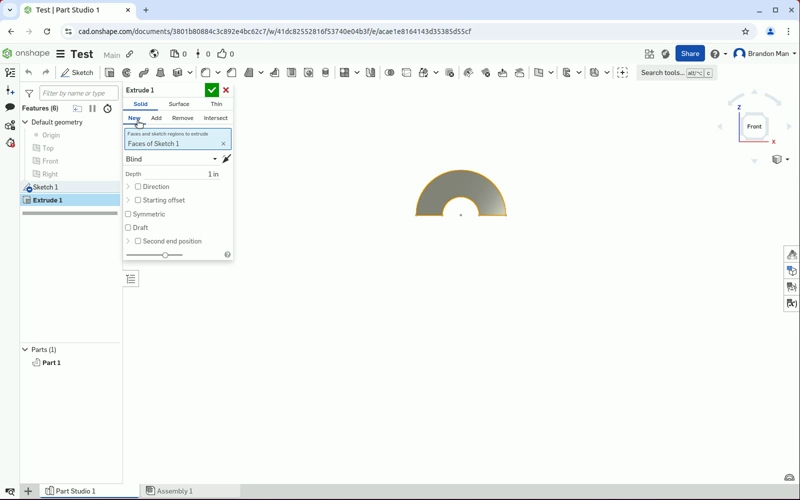
click(137, 120)
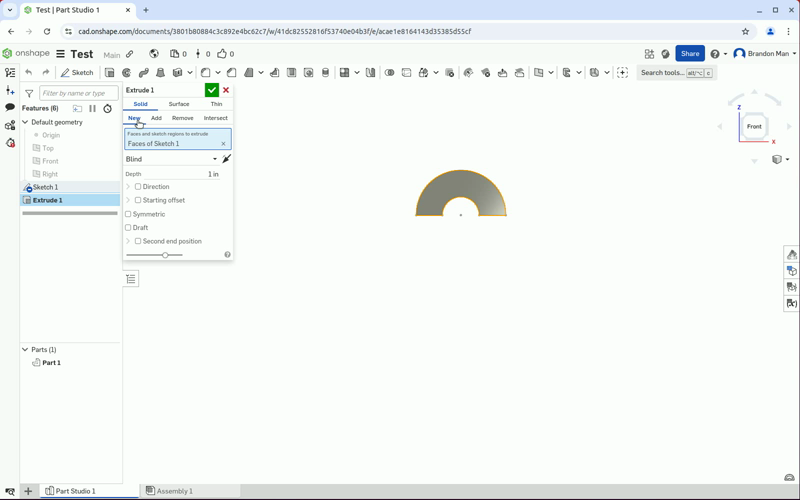
key(tab, 4)
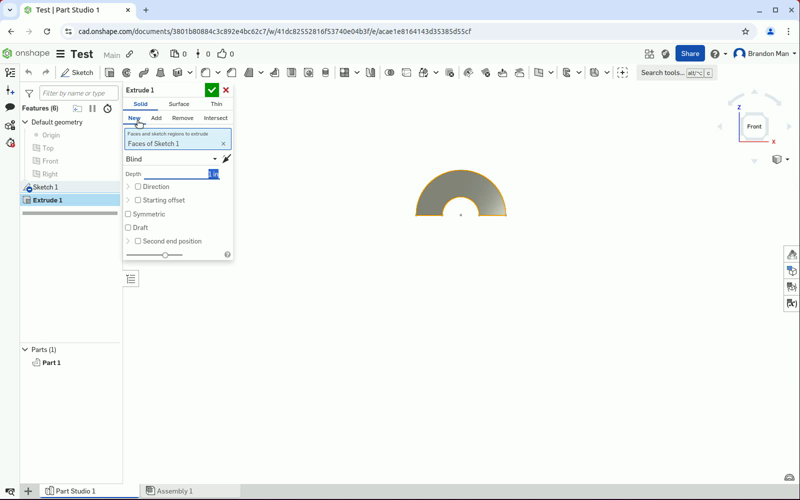
text(8.666)
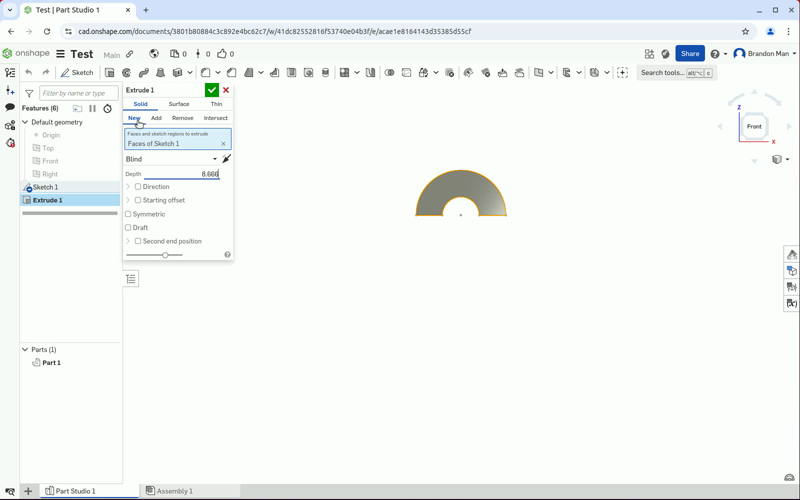
key(enter)
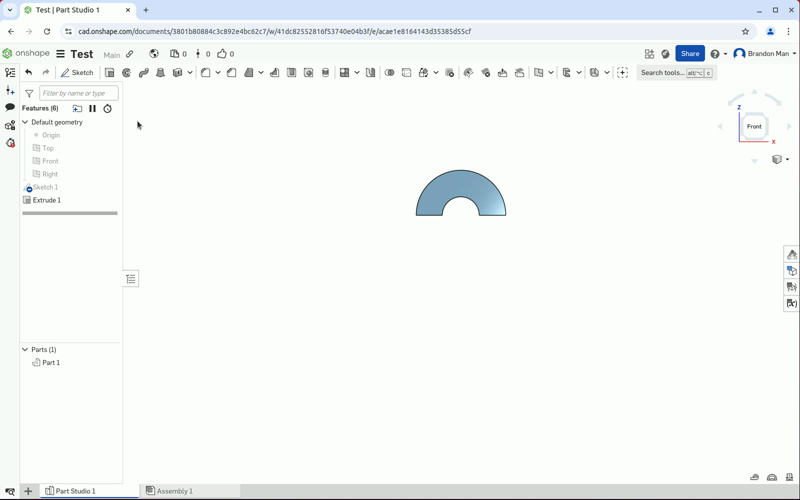
key(shift+h)
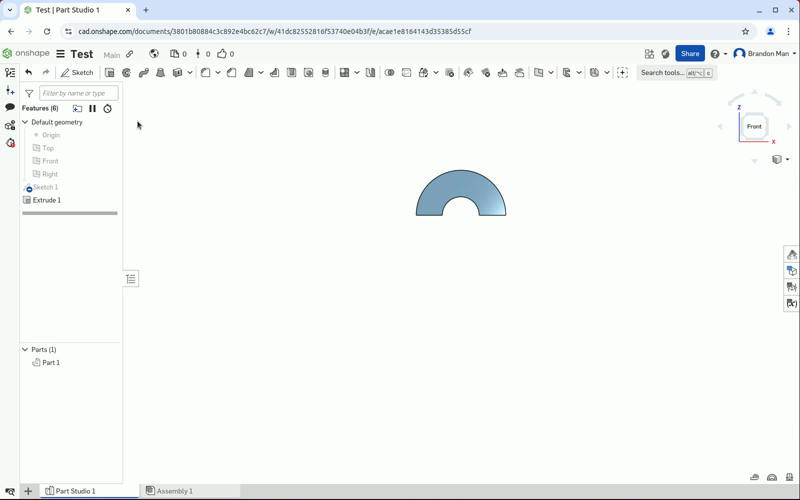
key(shift+h)
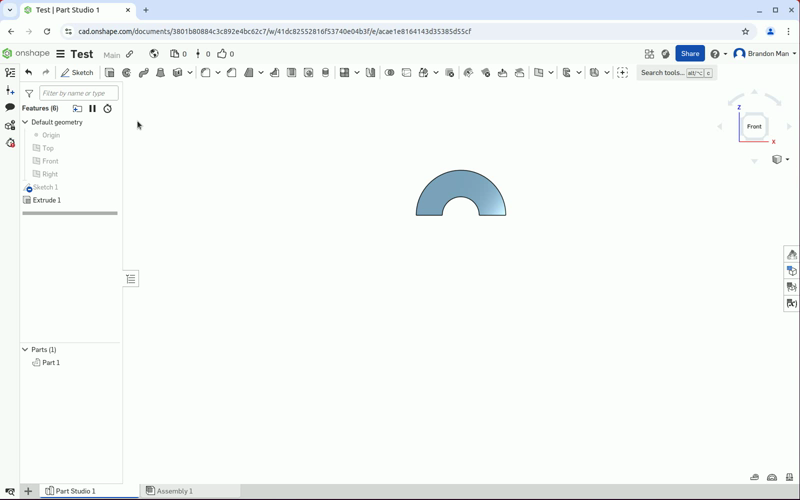
mouse_move(73, 189)
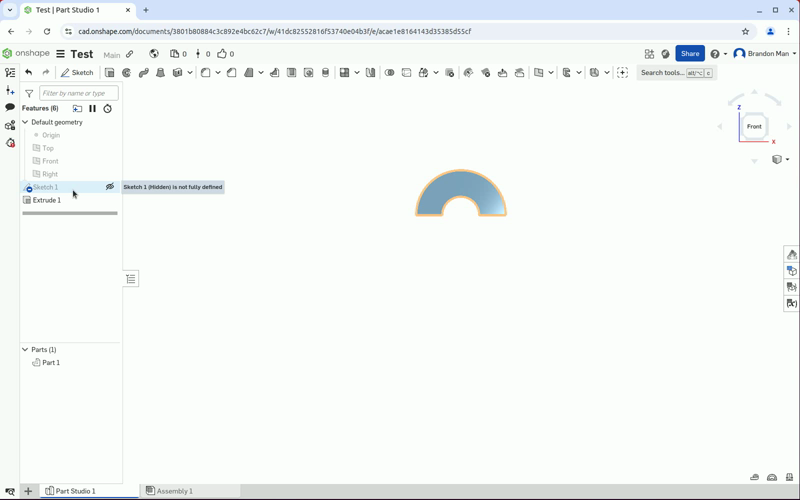
click(73, 189)
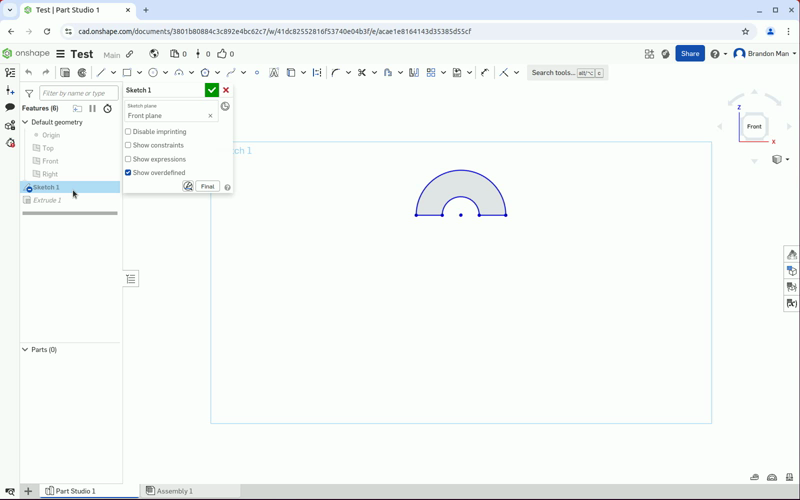
mouse_move(229, 92)
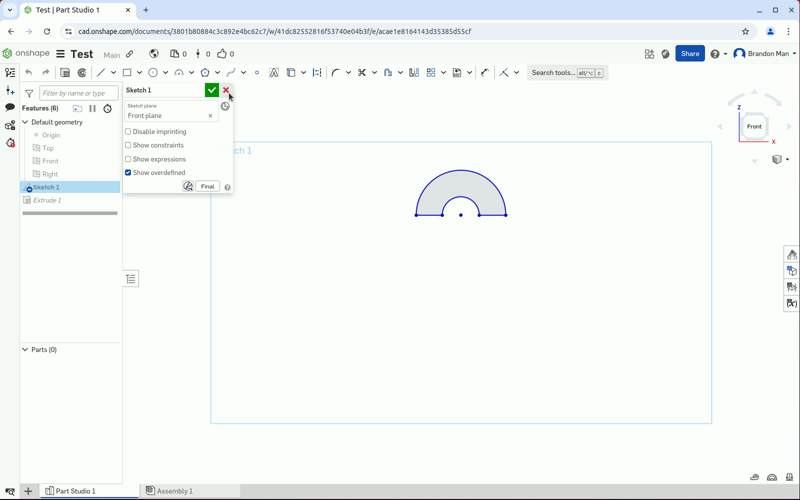
click(229, 92)
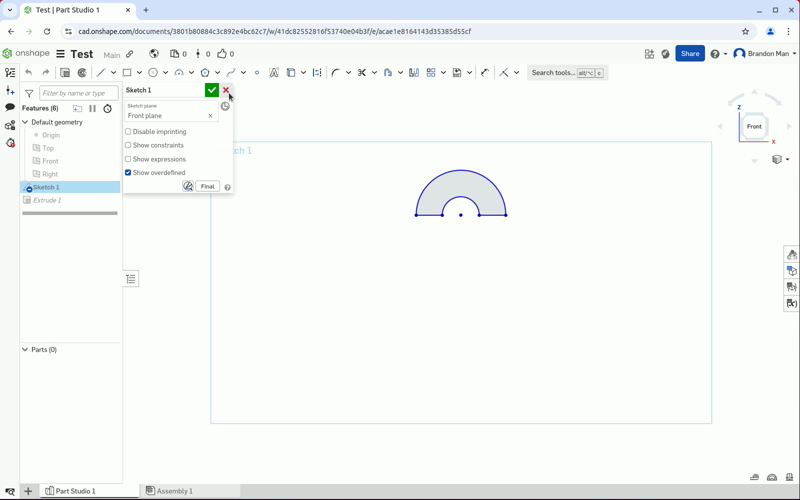
key(shift+s)
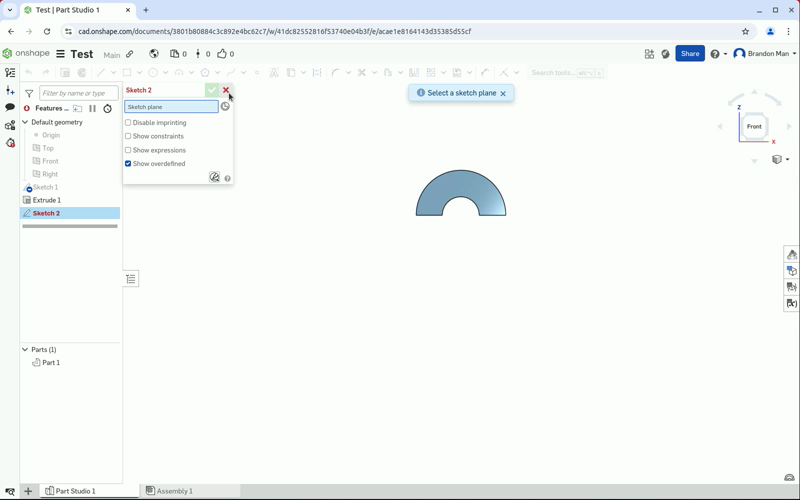
mouse_move(73, 163)
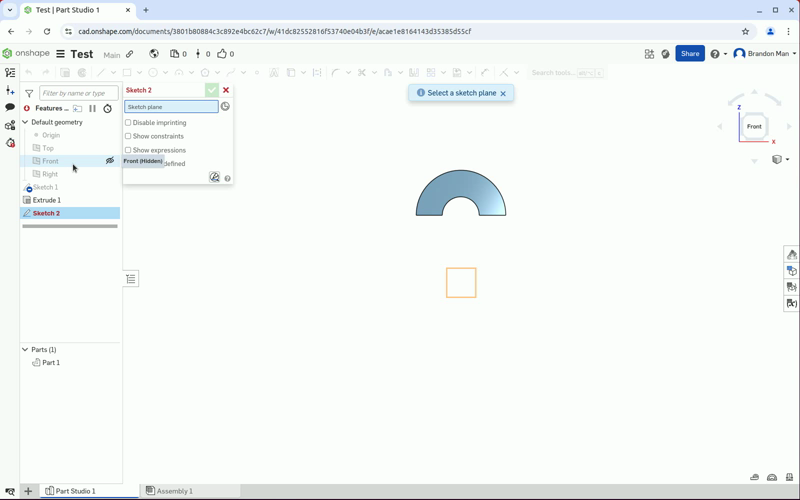
click(73, 163)
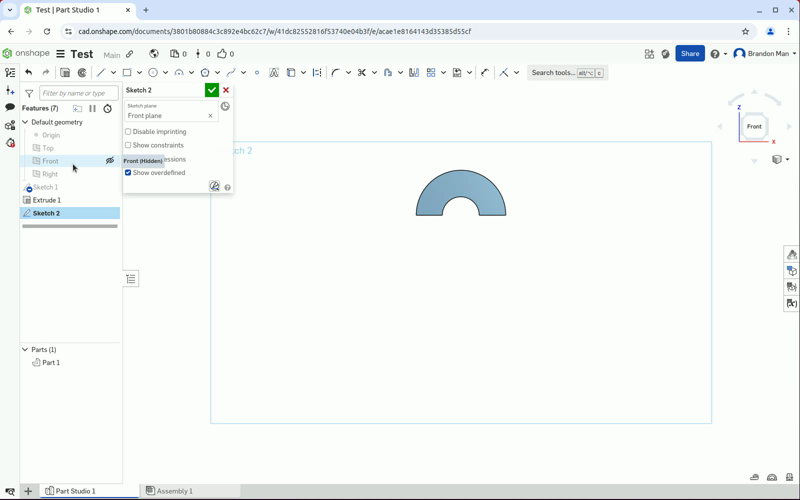
mouse_move(73, 352)
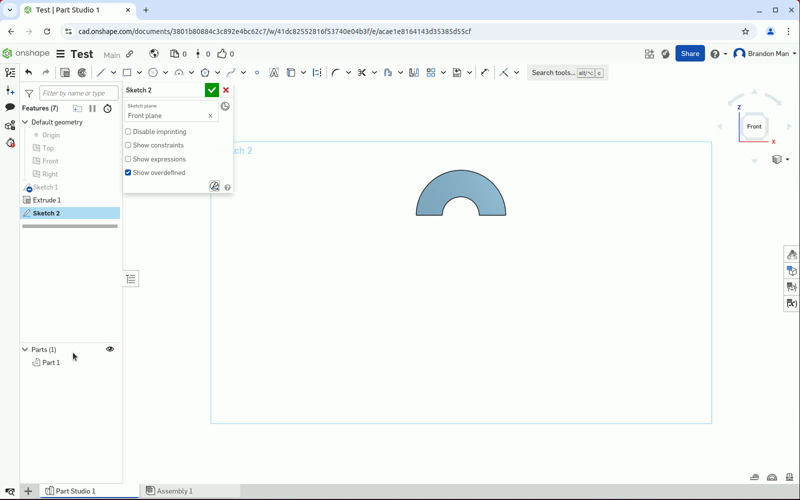
key(y)
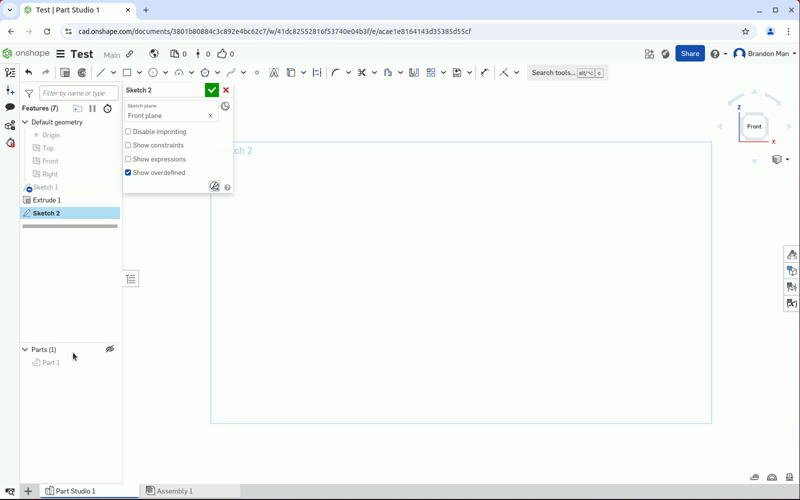
key(l)
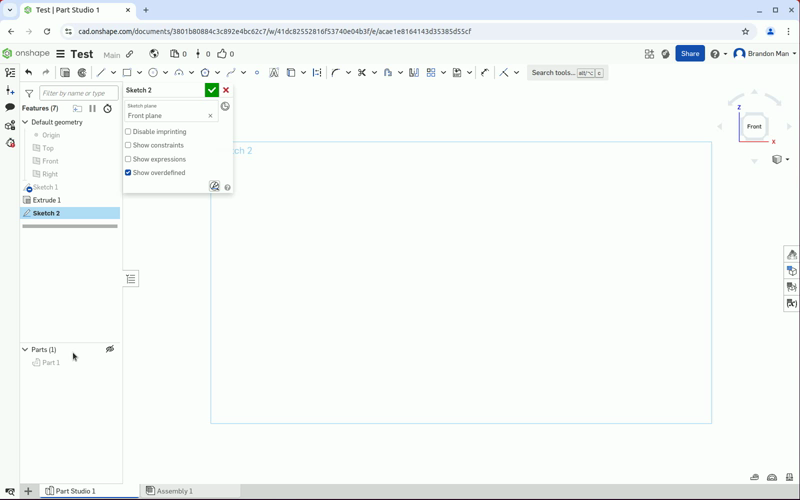
key_down(shift)
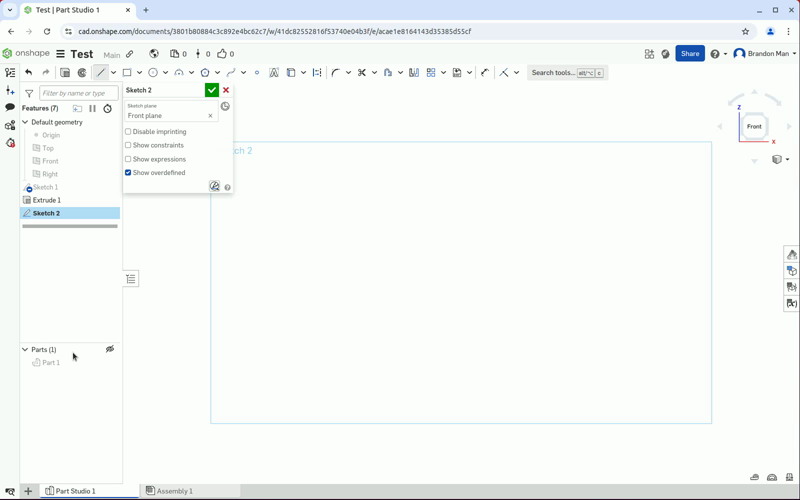
mouse_move(416, 351)
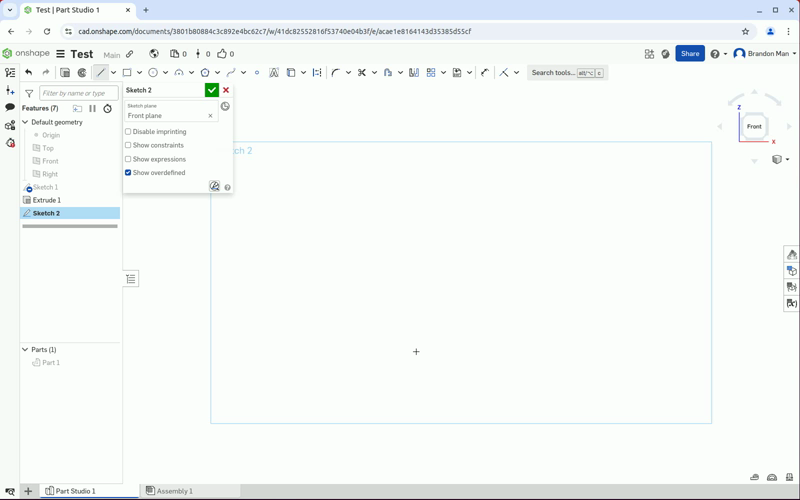
click(416, 351)
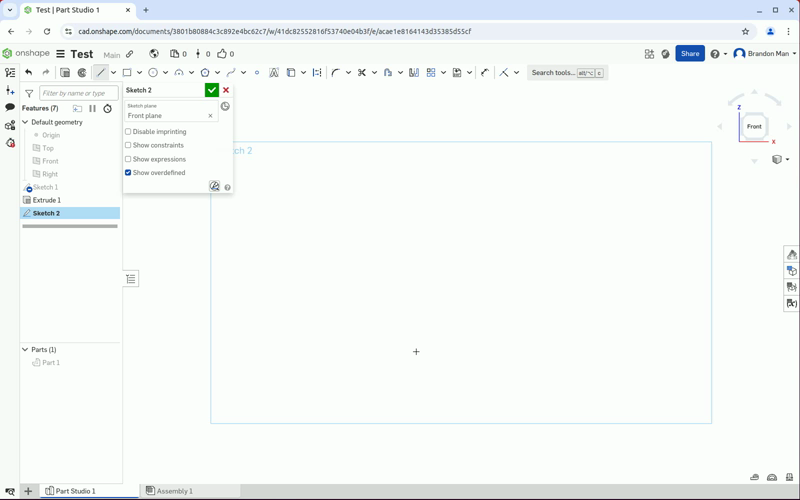
key_up(shift)
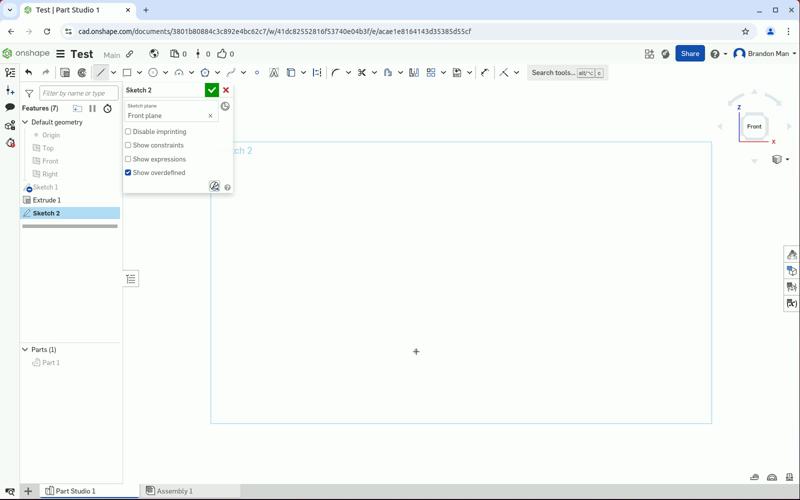
key_down(shift)
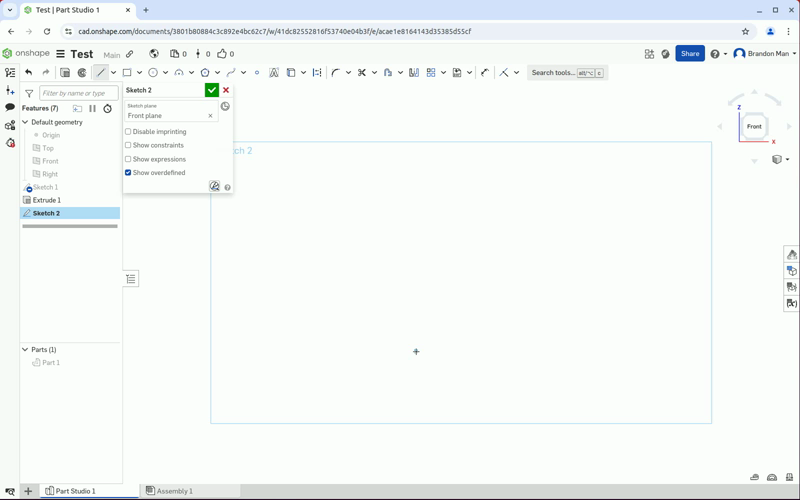
mouse_move(504, 351)
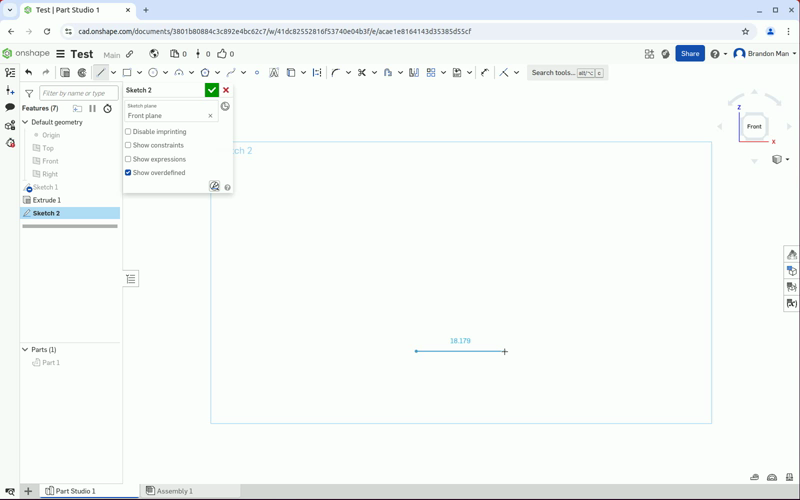
click(504, 351)
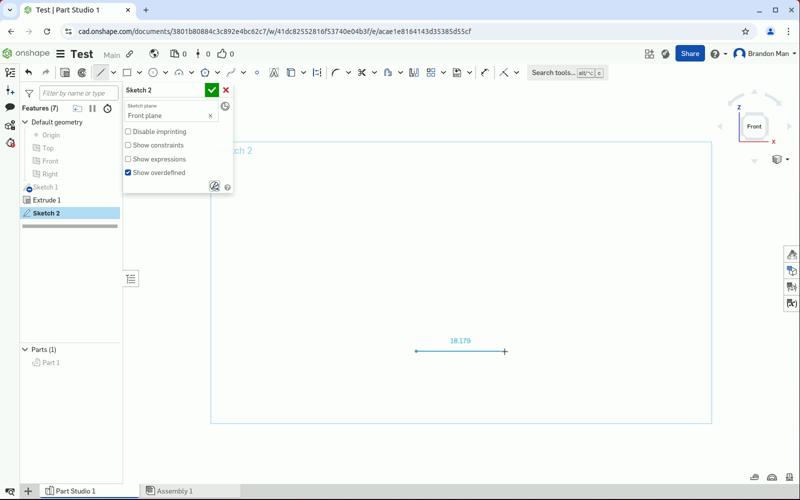
key_up(shift)
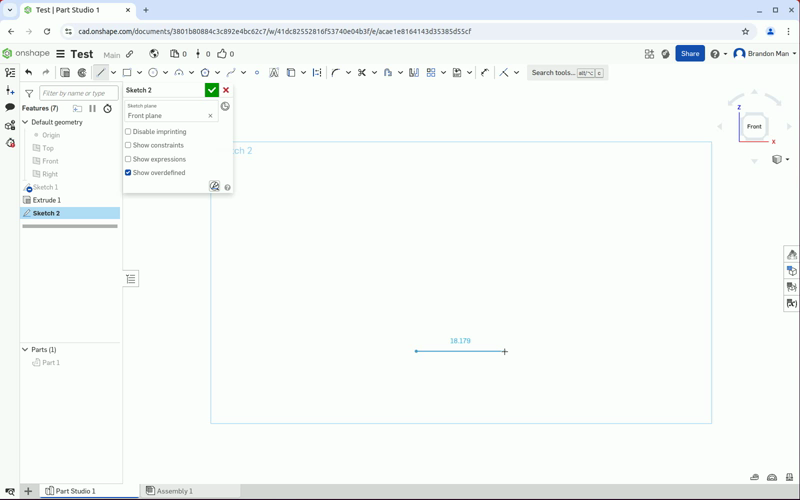
key_down(shift)
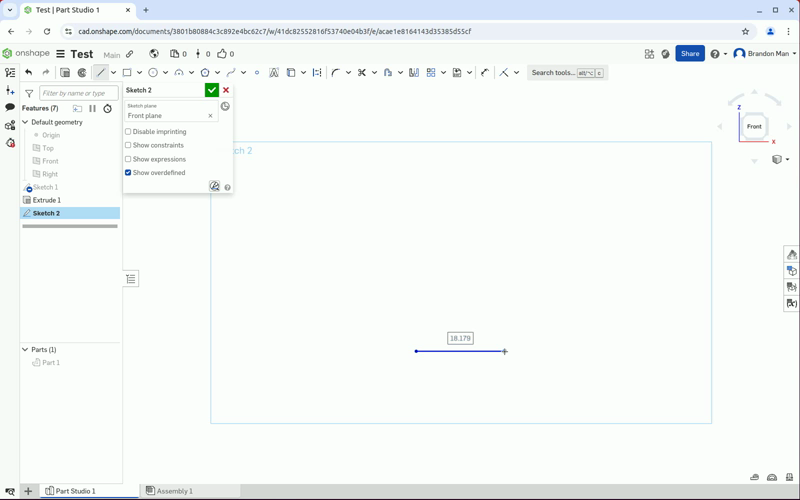
mouse_move(504, 215)
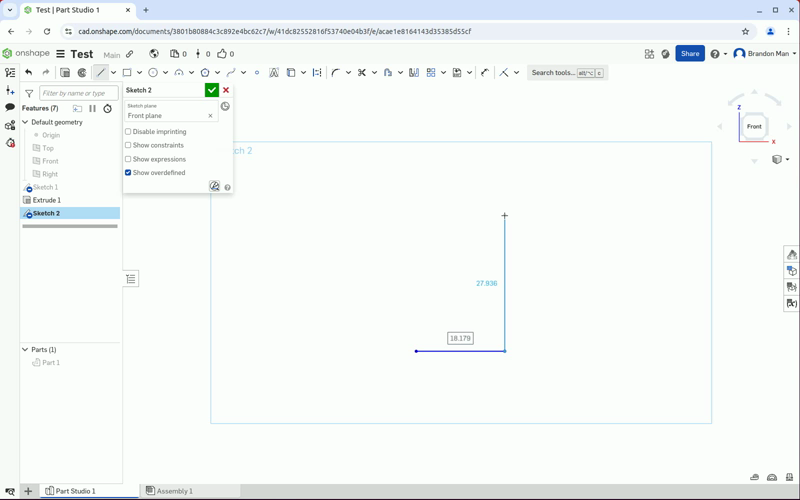
click(504, 215)
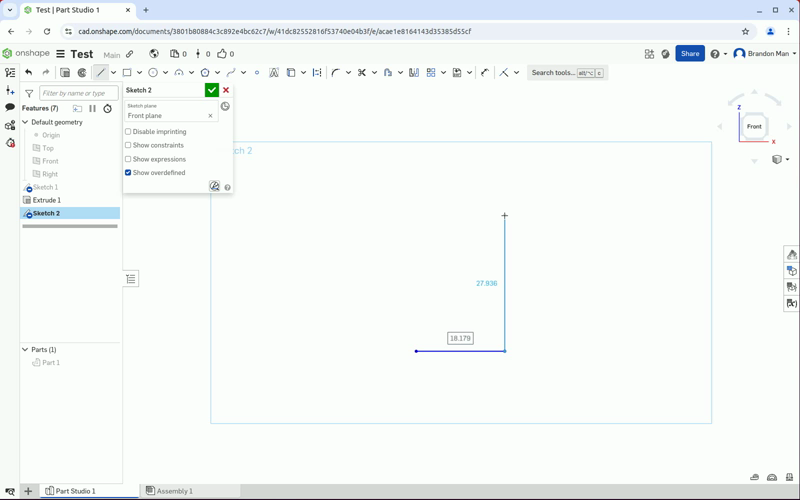
key_up(shift)
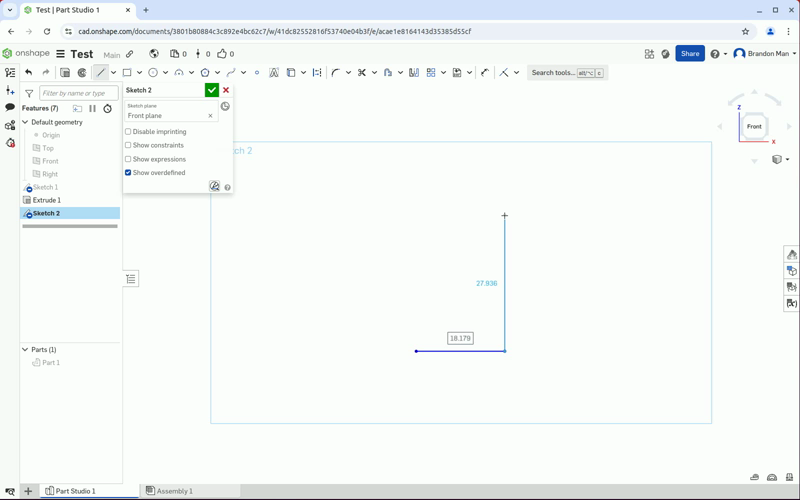
key_down(shift)
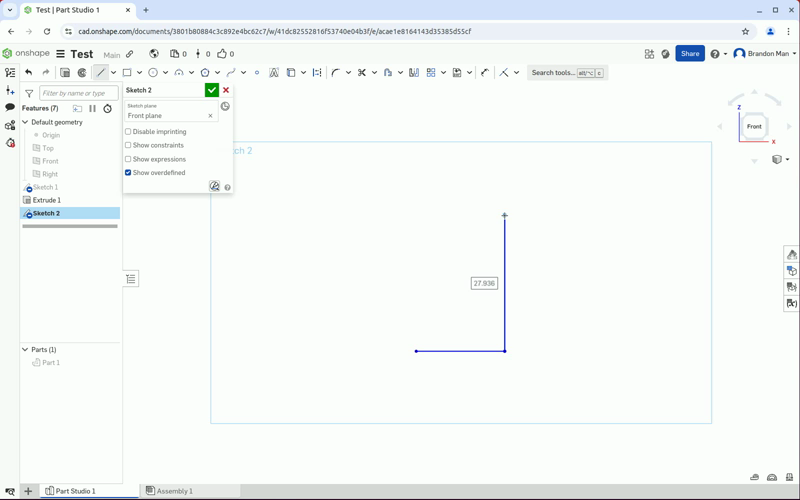
mouse_move(534, 215)
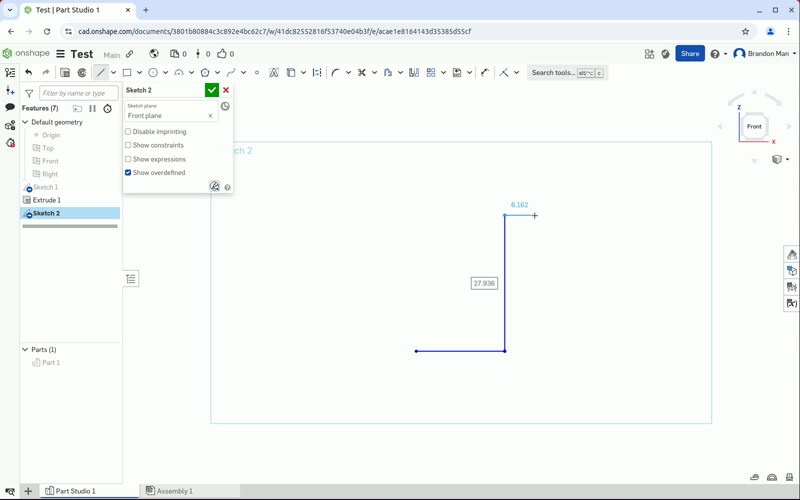
mouse_move(479, 215)
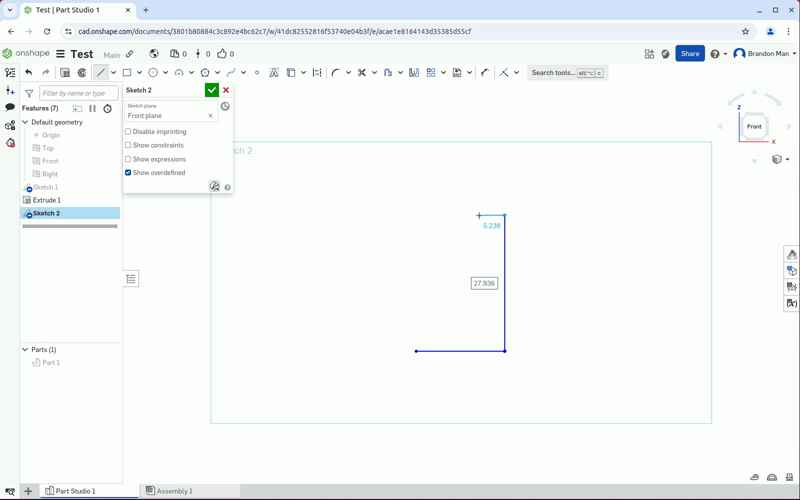
click(479, 215)
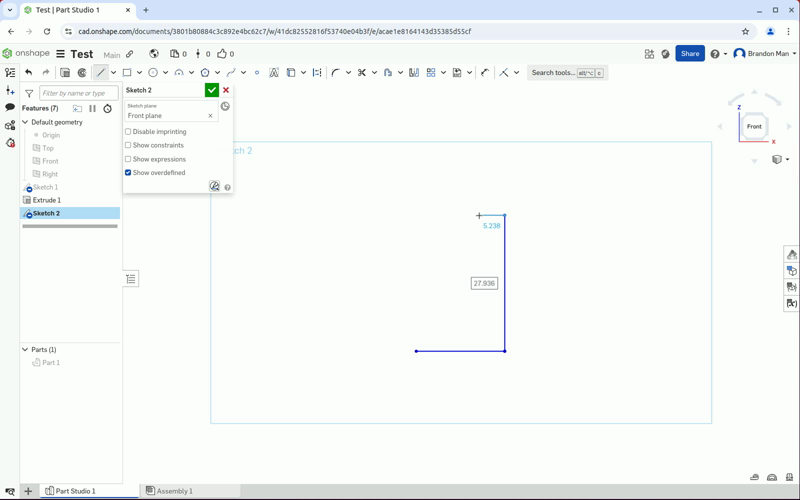
key_up(shift)
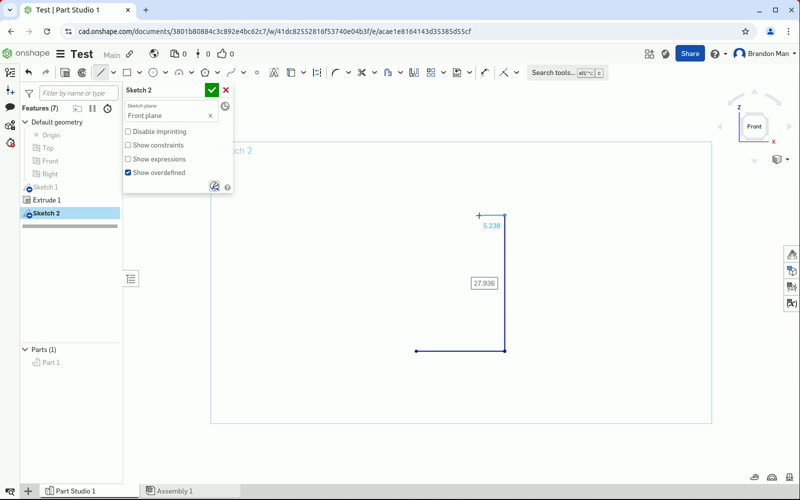
key(esc)
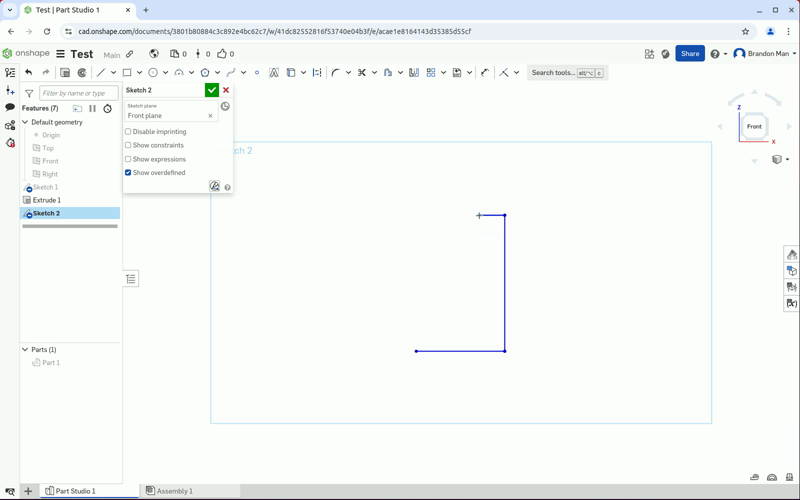
key(a)
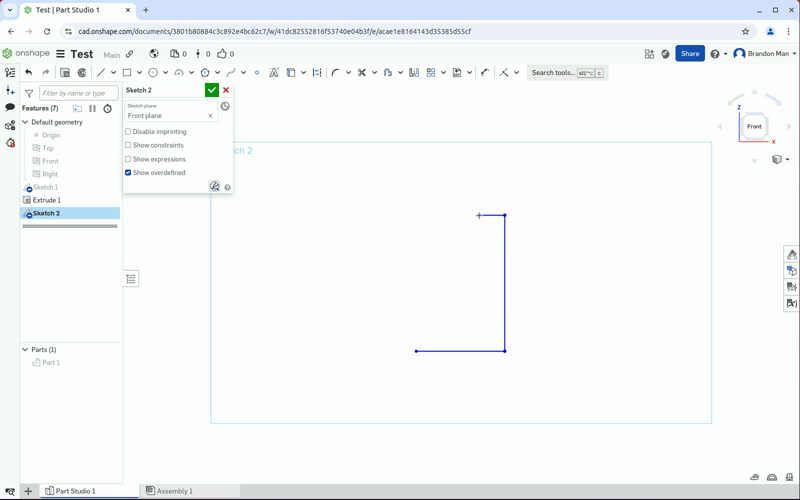
mouse_move(479, 215)
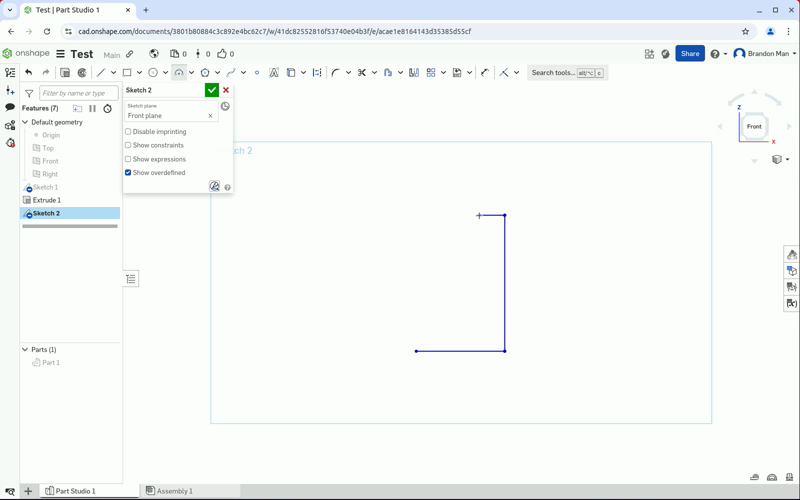
click(479, 215)
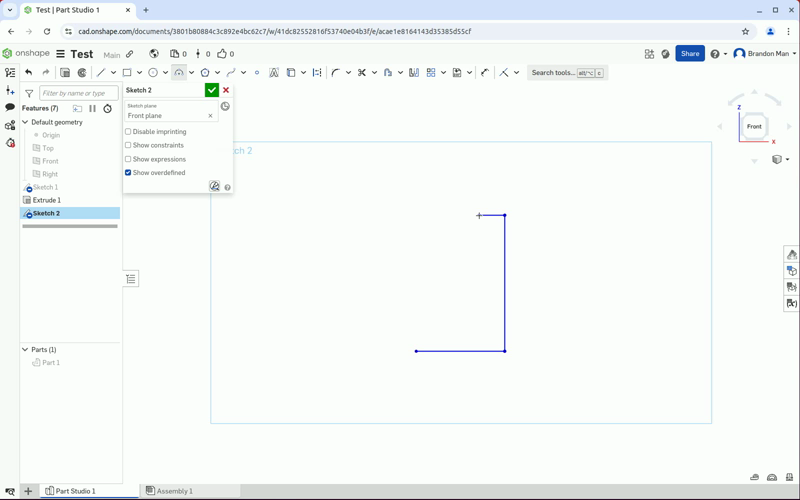
key_down(shift)
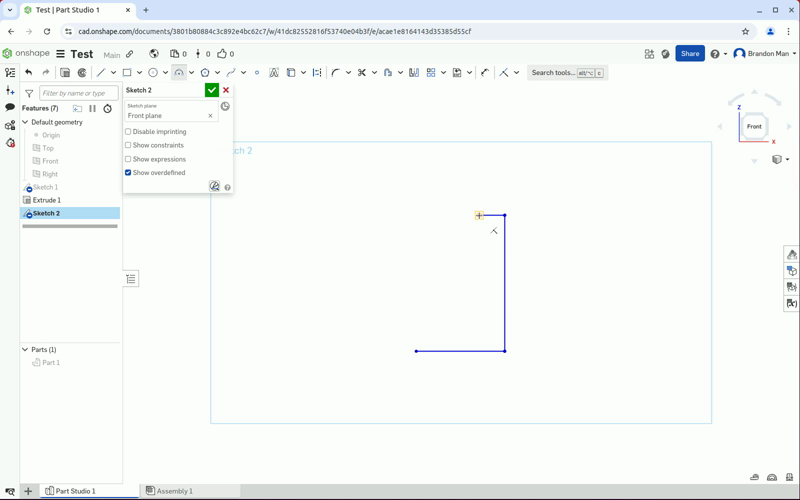
mouse_move(441, 215)
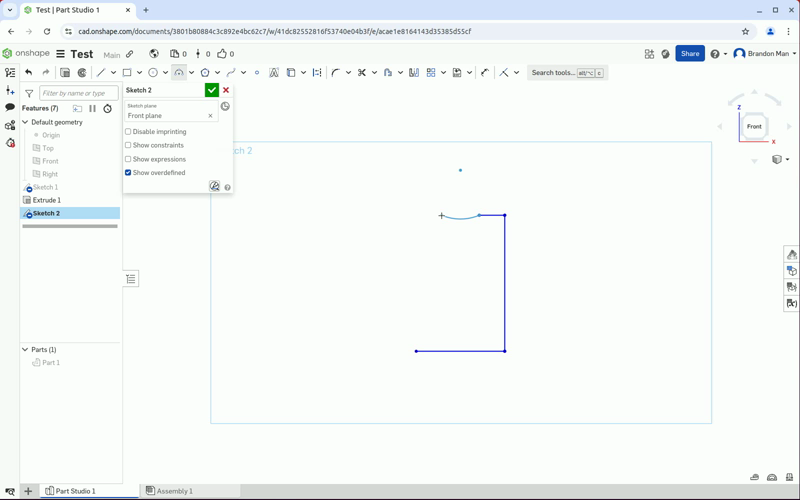
click(441, 215)
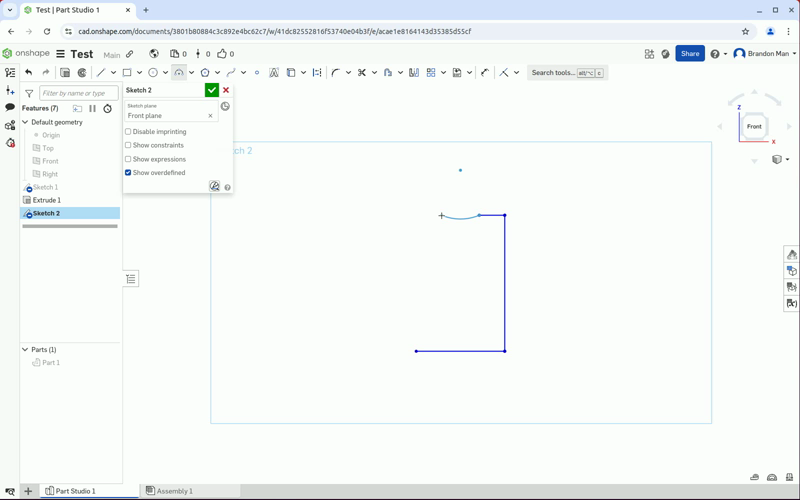
mouse_move(460, 233)
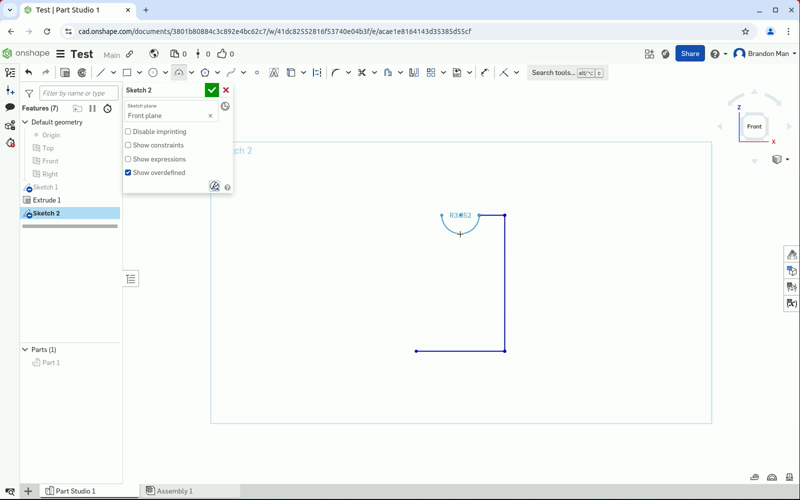
click(460, 233)
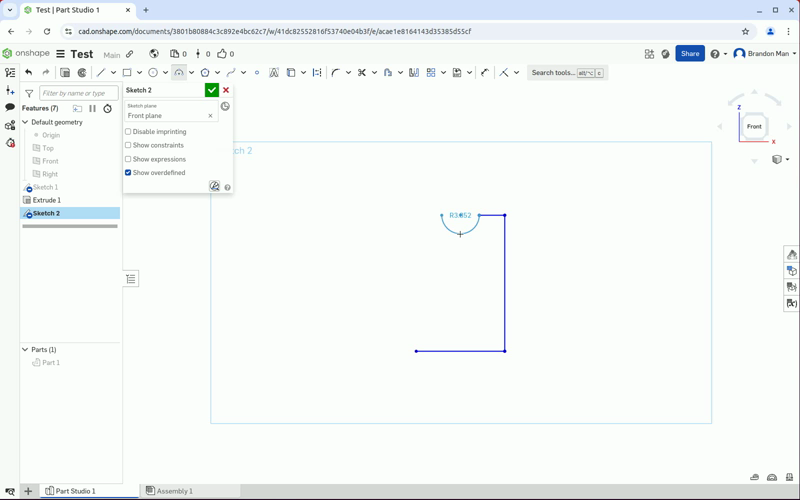
key_up(shift)
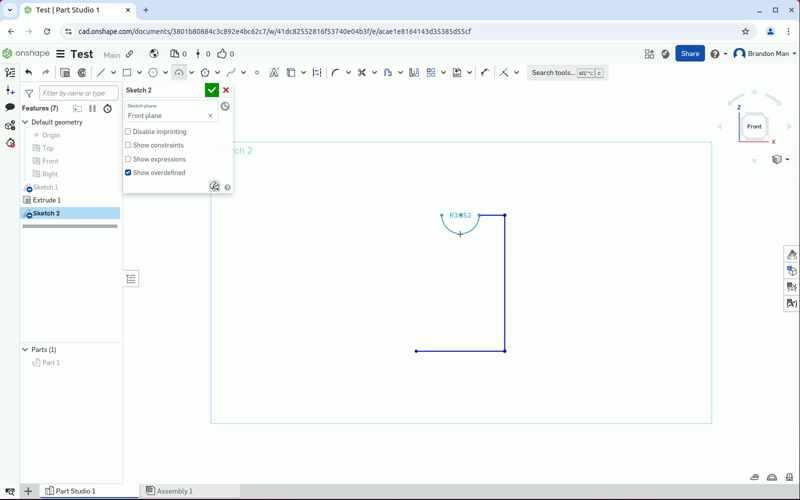
key(esc)
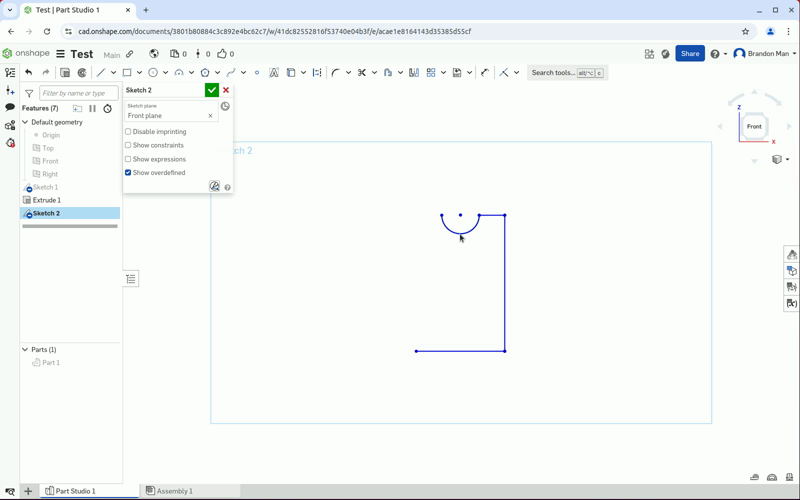
key(l)
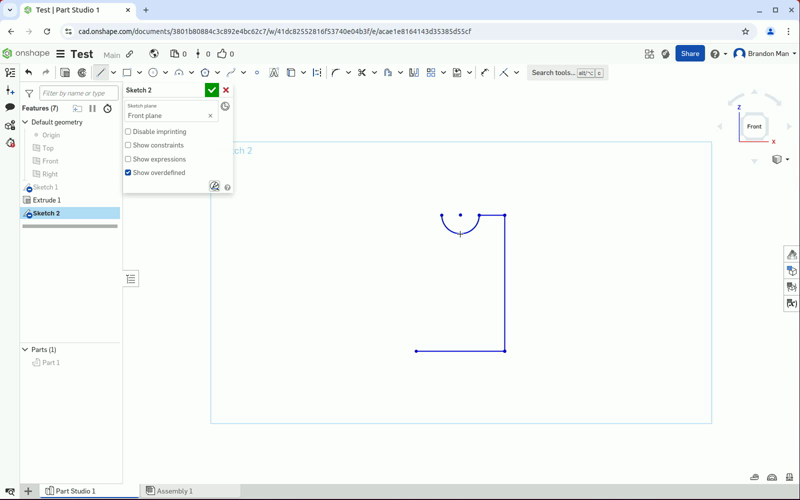
mouse_move(441, 215)
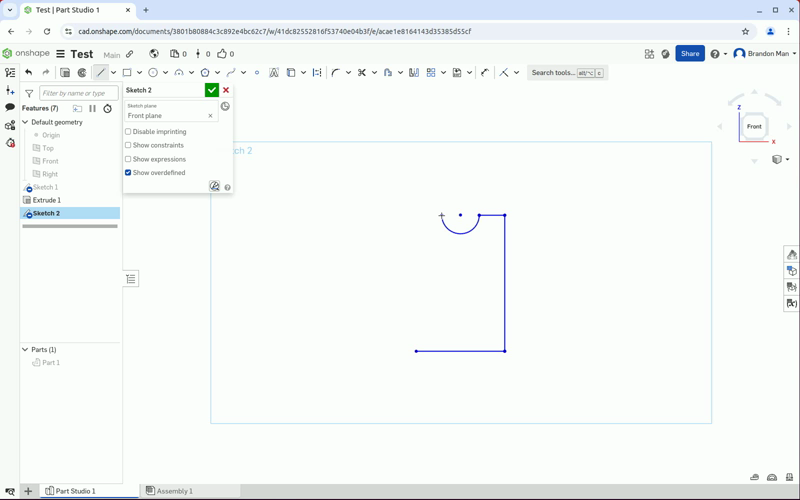
click(441, 215)
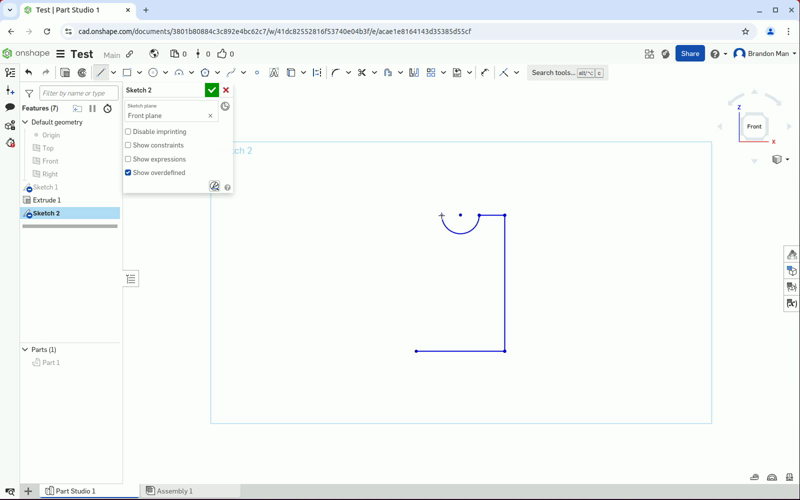
key_down(shift)
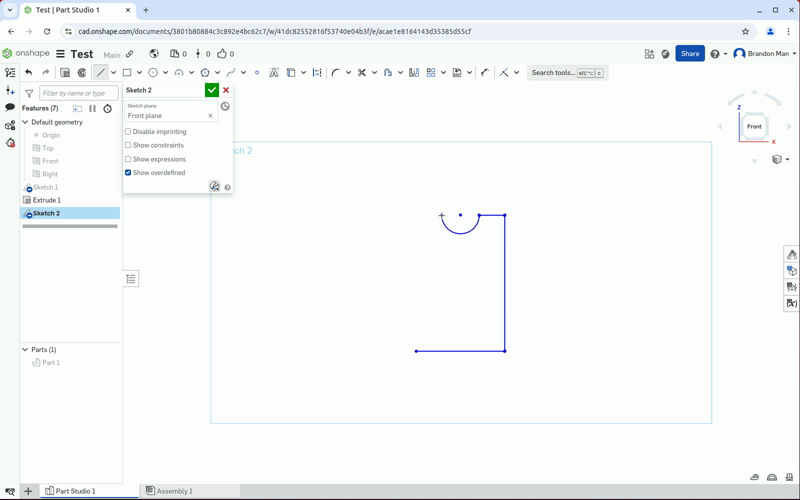
mouse_move(471, 215)
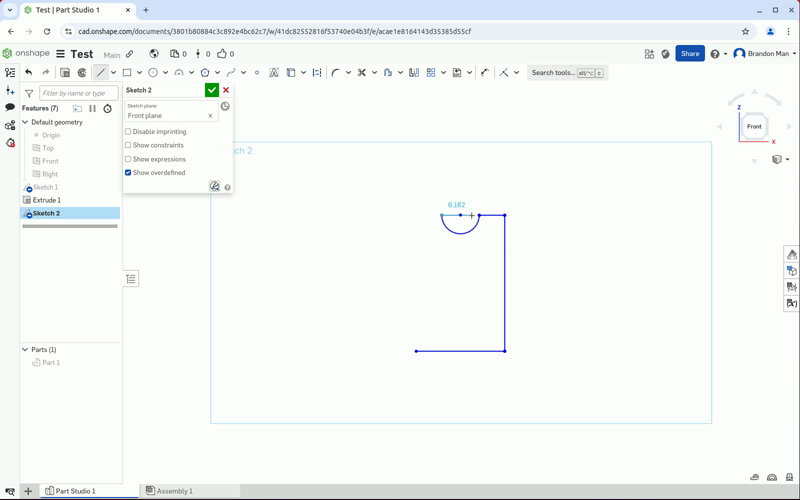
mouse_move(416, 215)
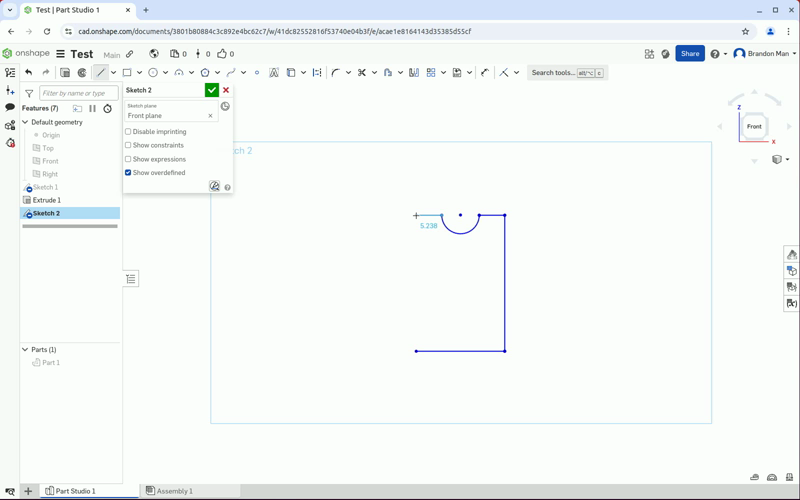
click(416, 215)
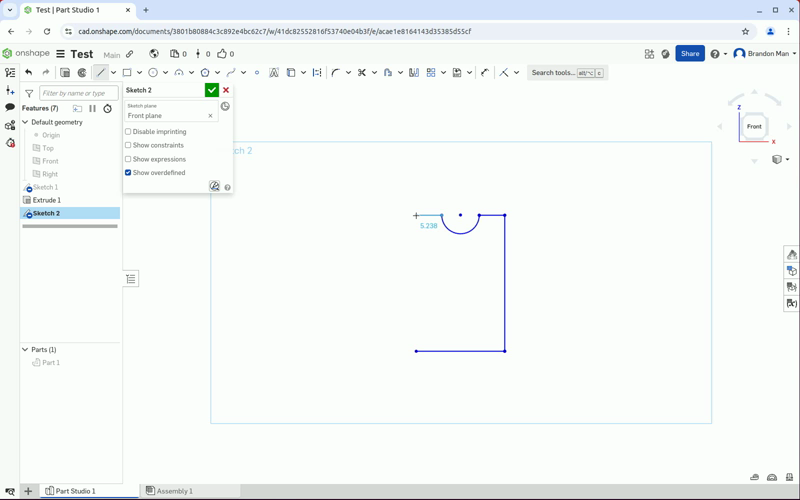
key_up(shift)
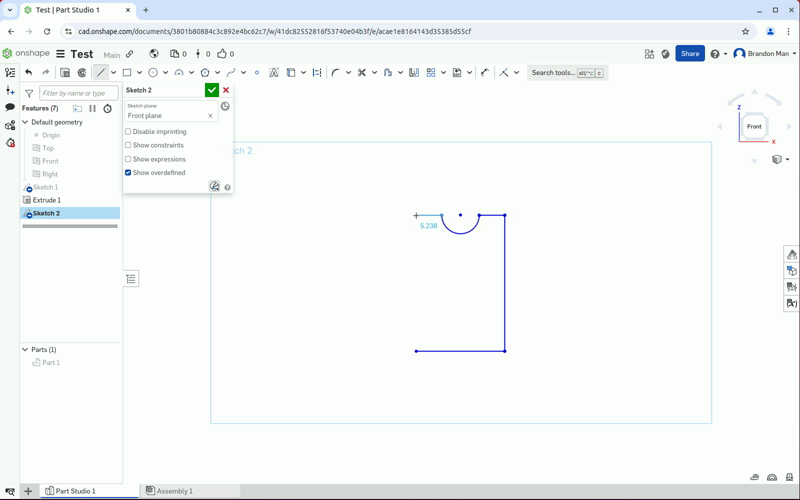
key_down(shift)
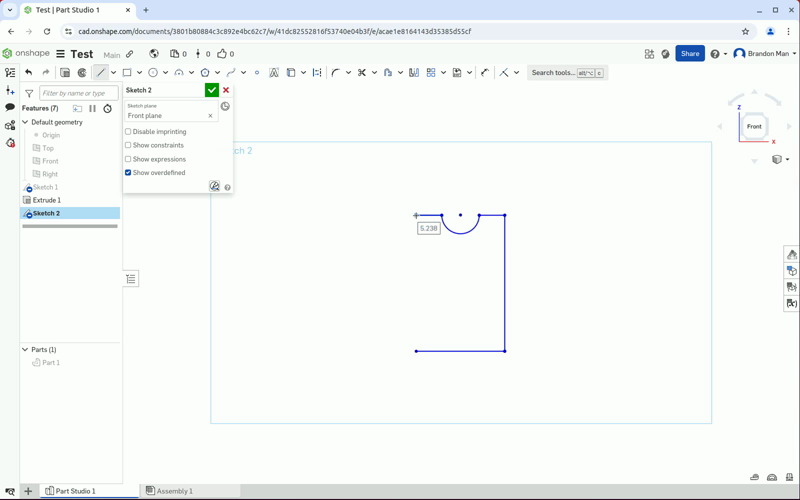
mouse_move(416, 351)
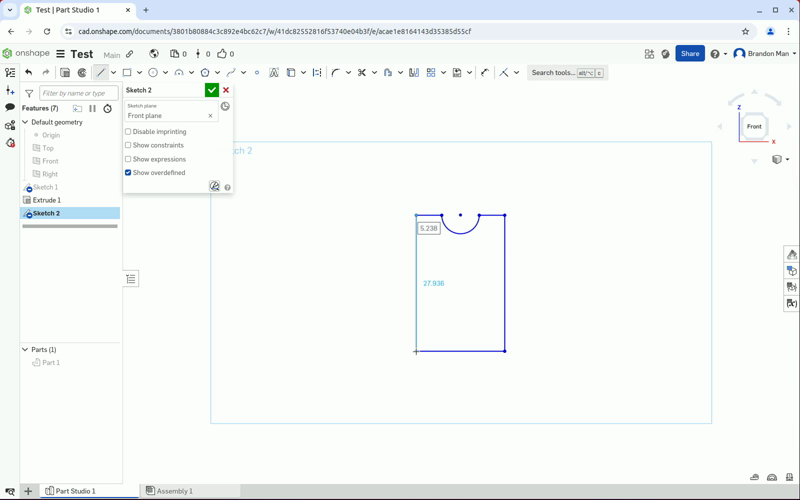
key_up(shift)
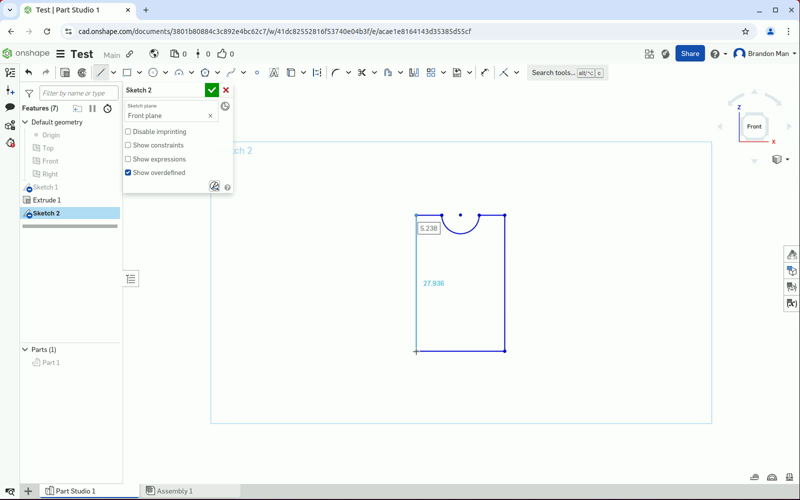
click(416, 351)
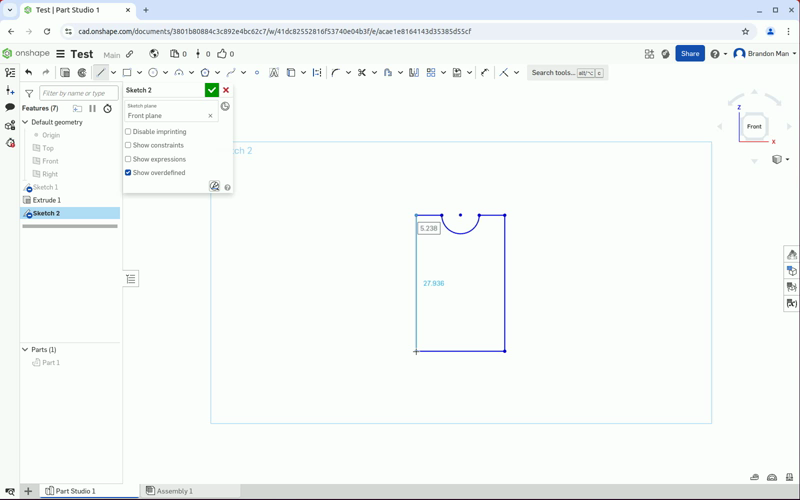
key(esc)
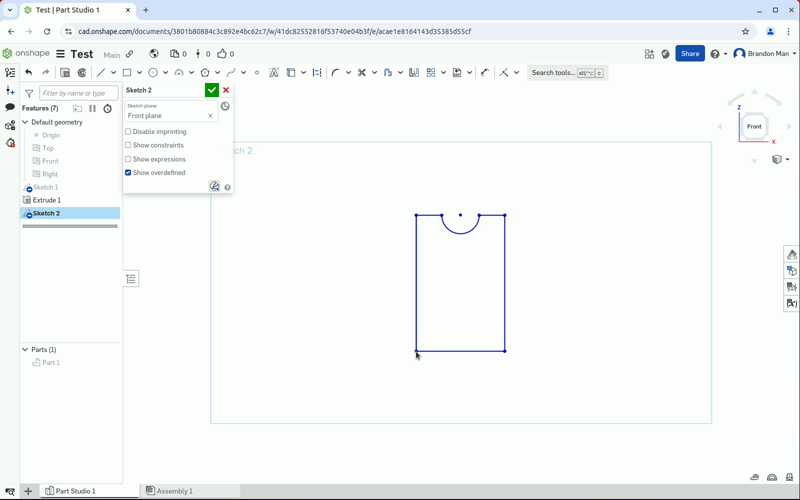
mouse_move(436, 239)
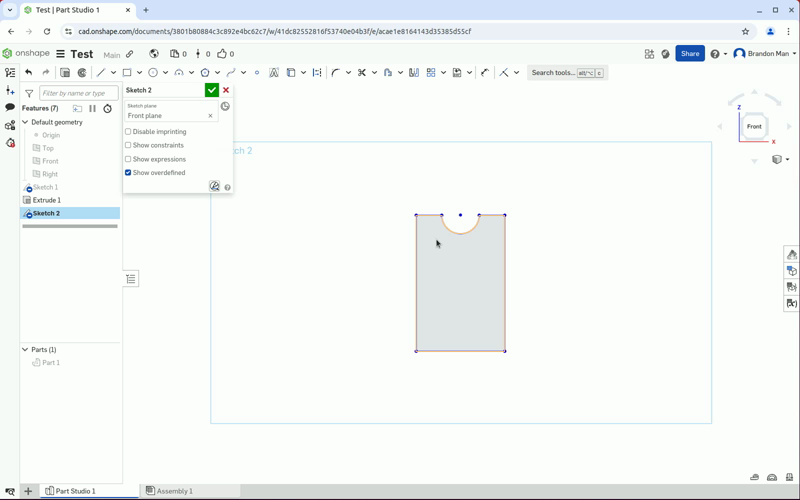
scroll(6)
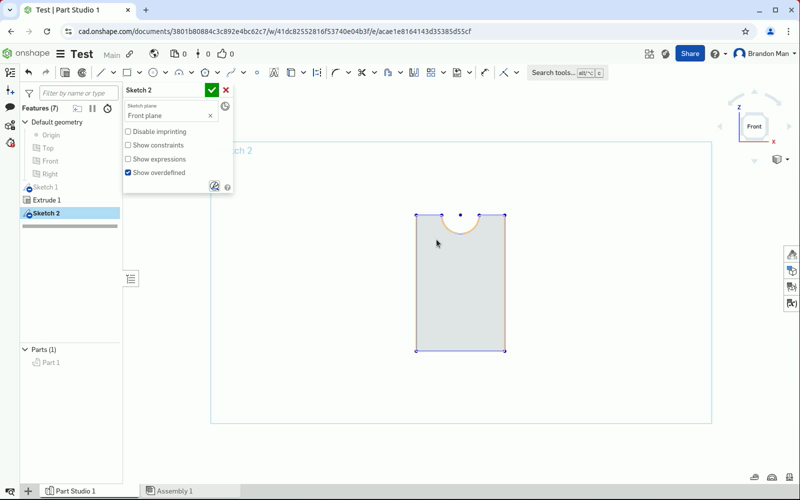
scroll(6)
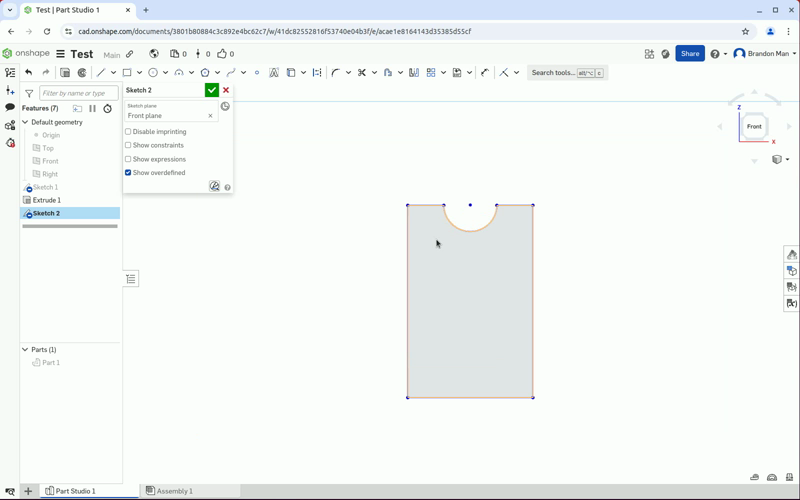
scroll(6)
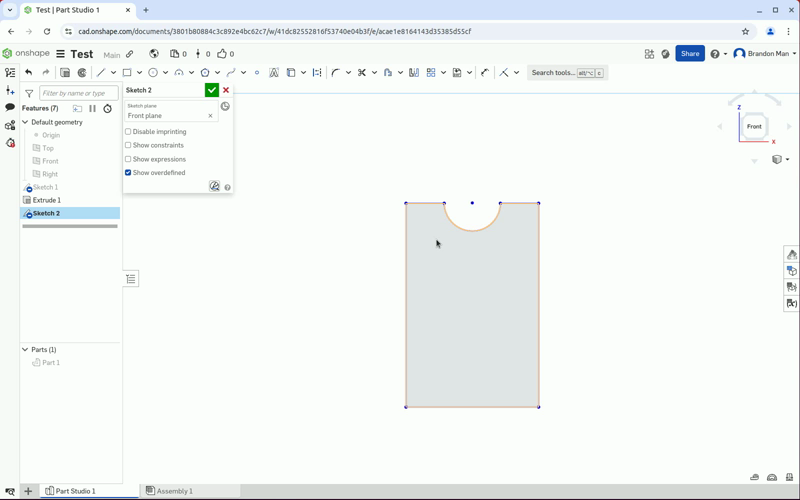
scroll(6)
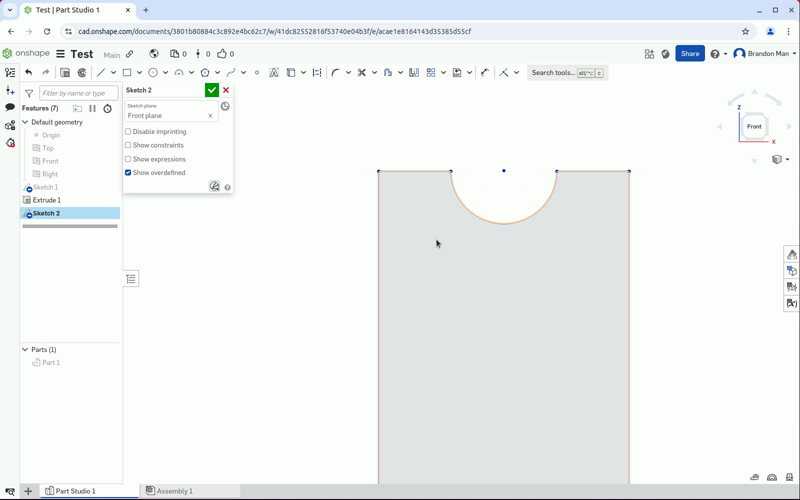
scroll(6)
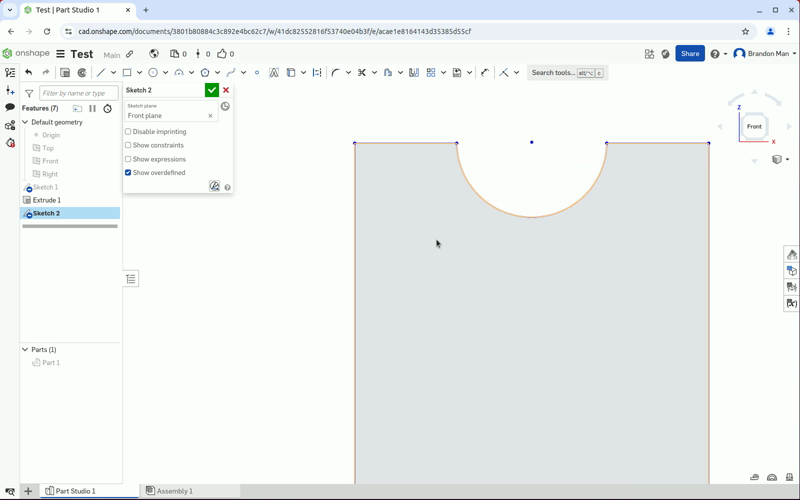
scroll(6)
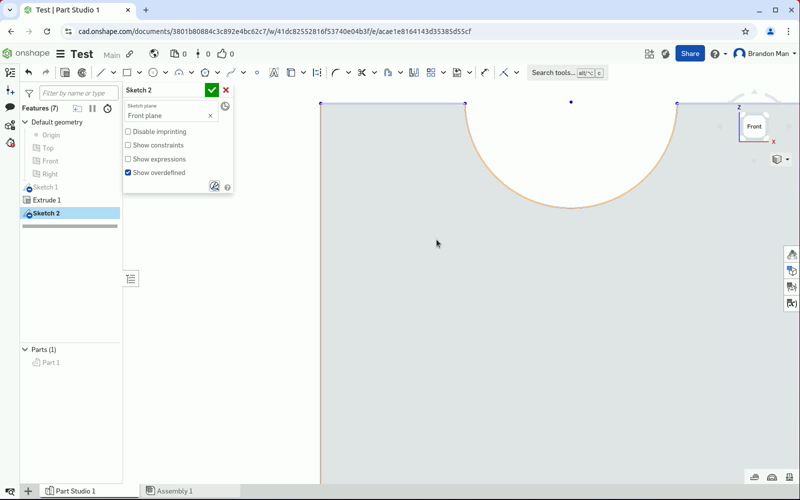
scroll(6)
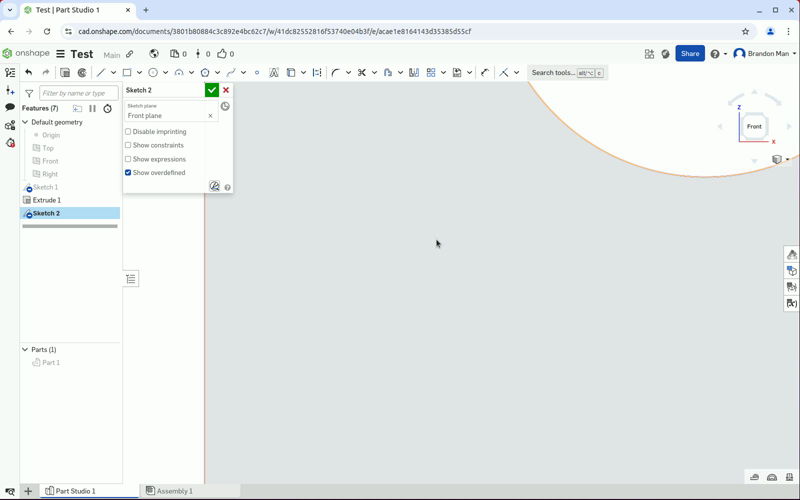
click(436, 239)
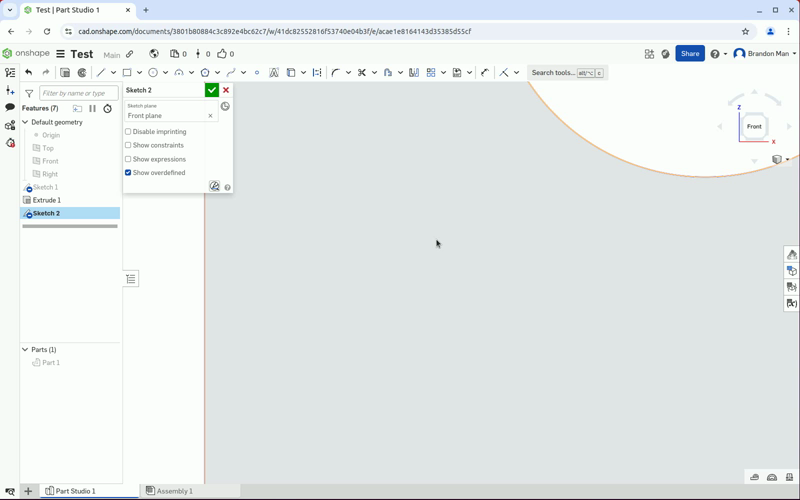
scroll(-6)
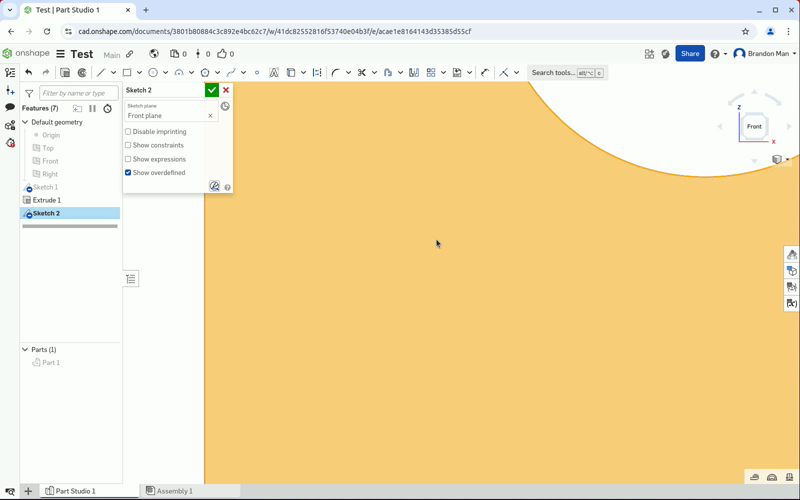
scroll(-6)
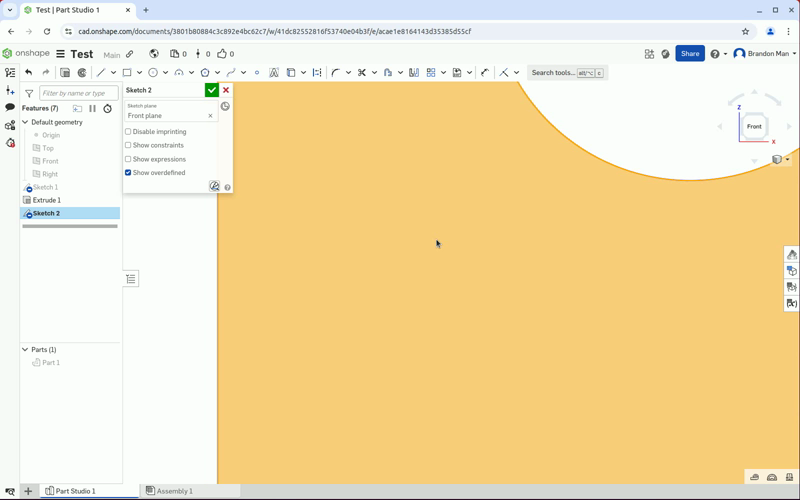
scroll(-6)
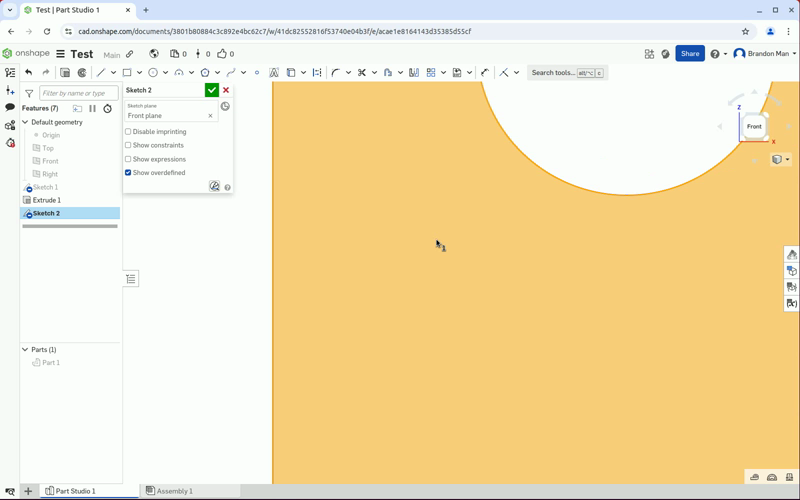
scroll(-6)
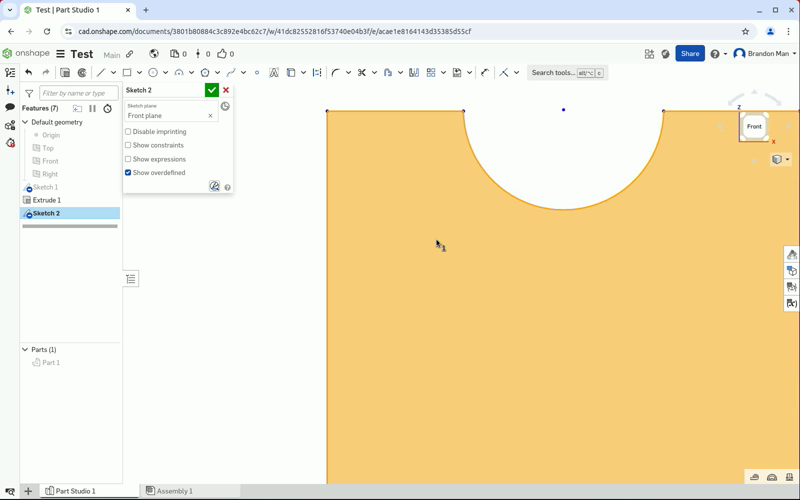
scroll(-6)
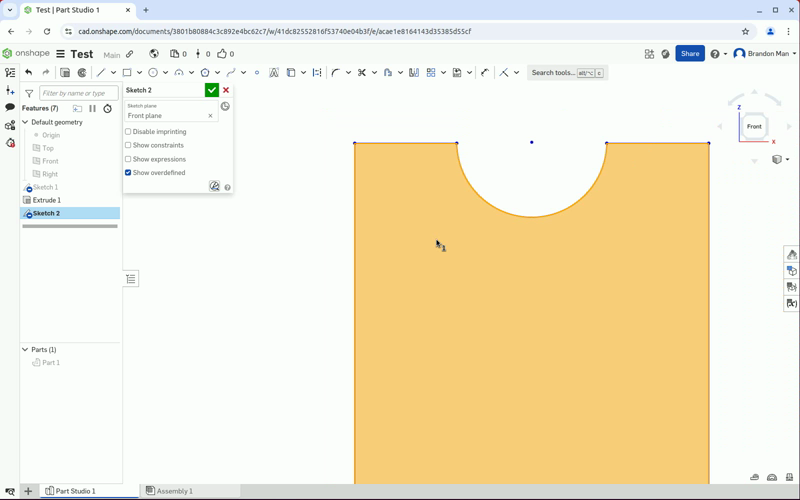
scroll(-6)
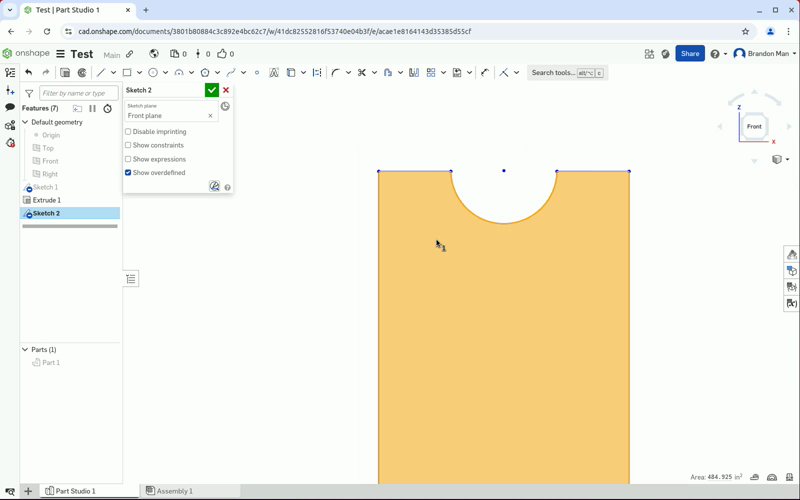
scroll(-6)
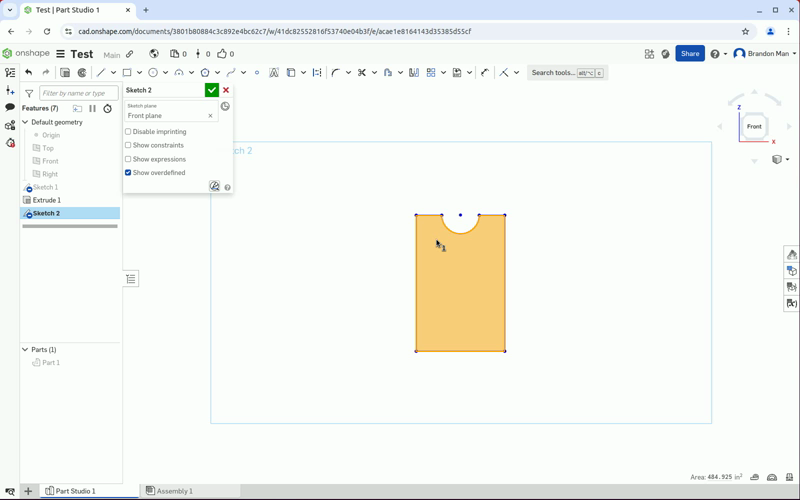
mouse_move(73, 352)
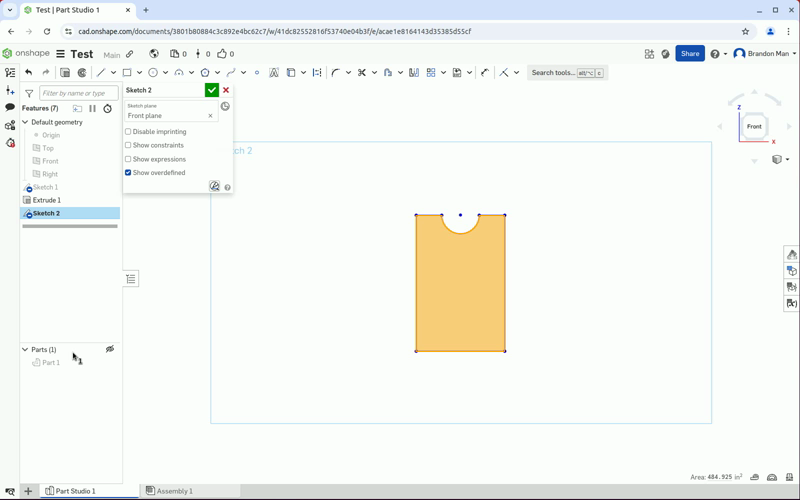
key(shift+y)
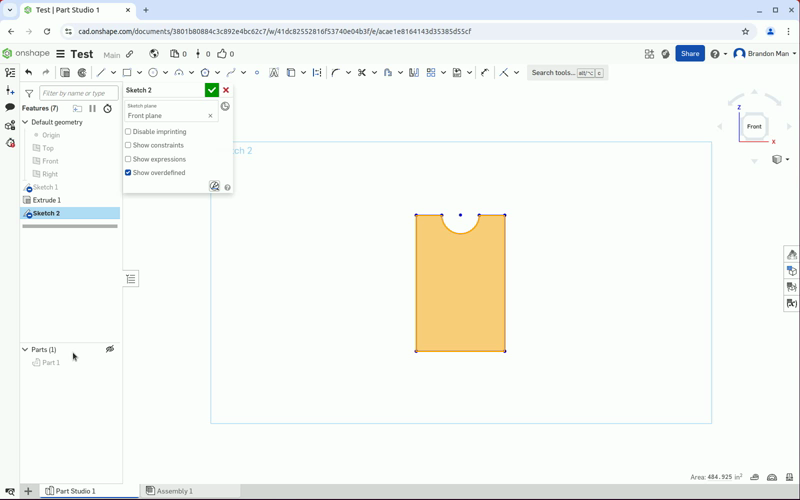
key(shift+e)
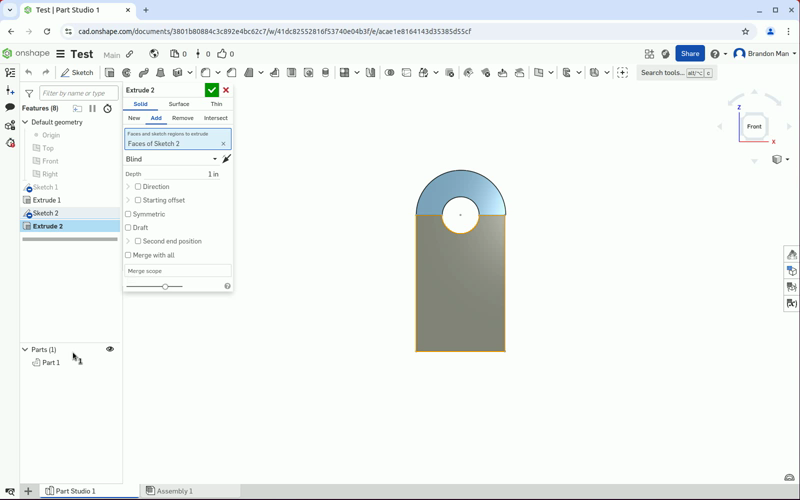
mouse_move(143, 106)
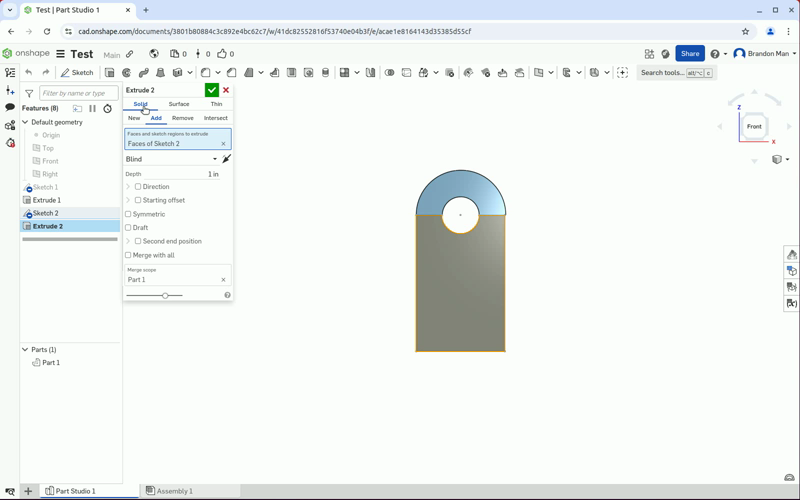
click(143, 106)
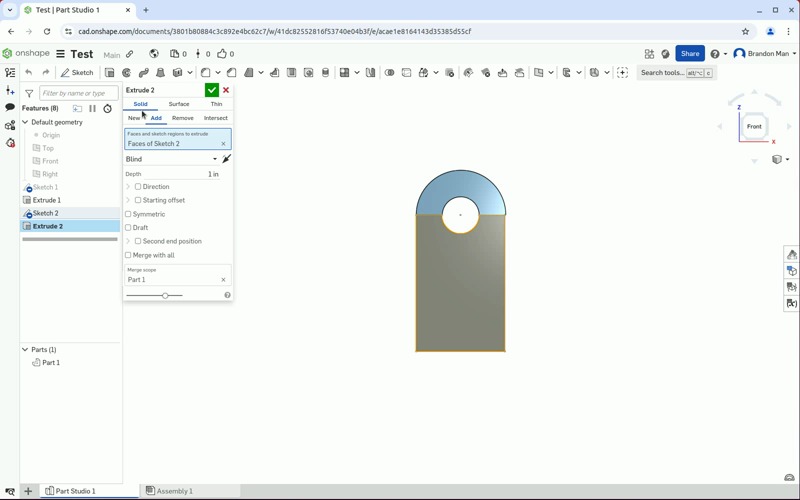
mouse_move(137, 120)
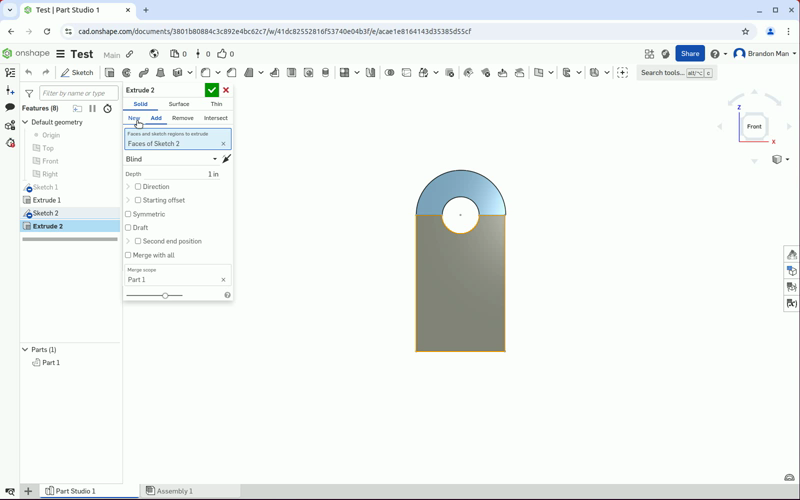
click(137, 120)
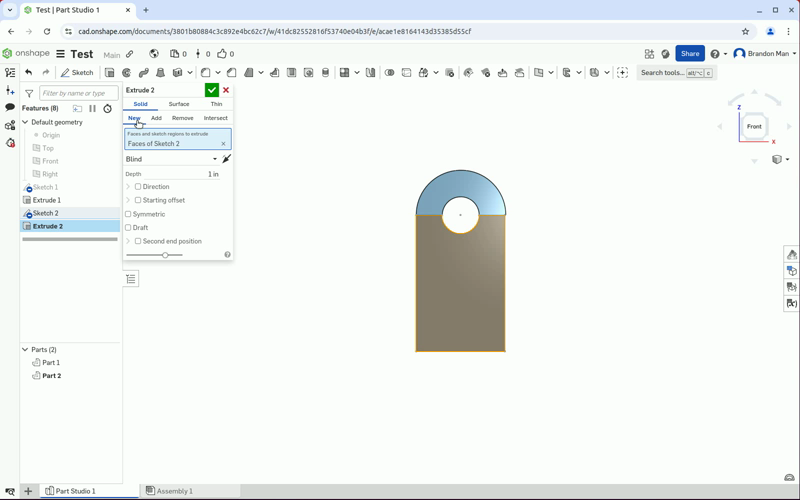
key(tab, 4)
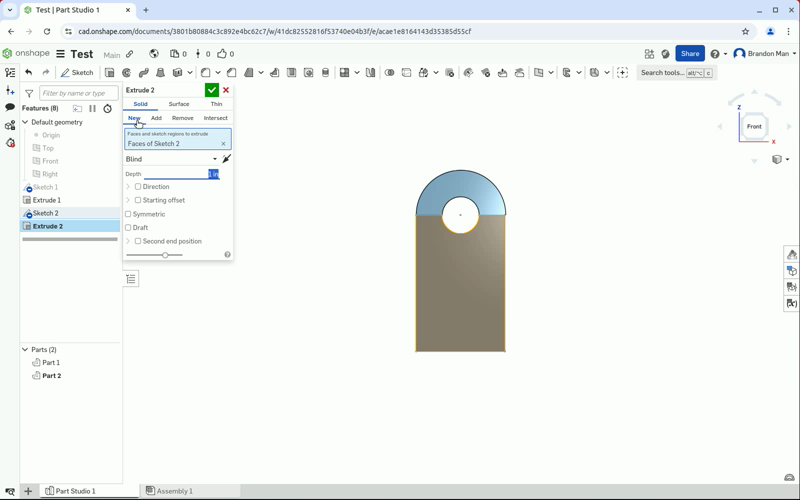
text(8.666)
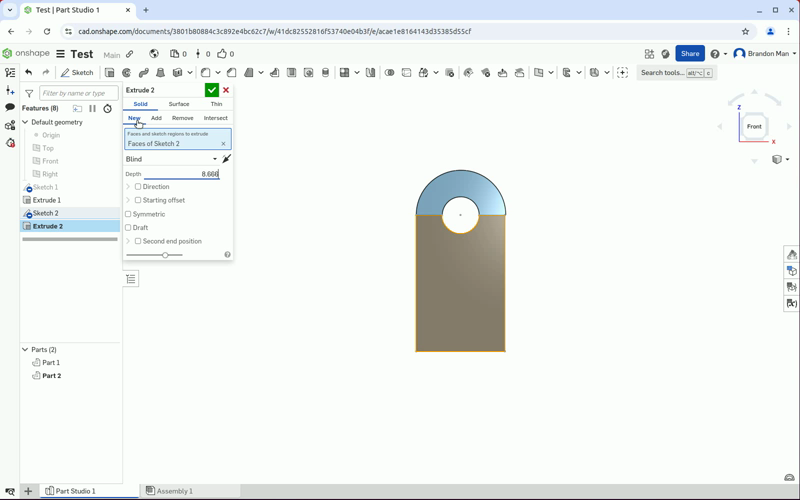
key(enter)
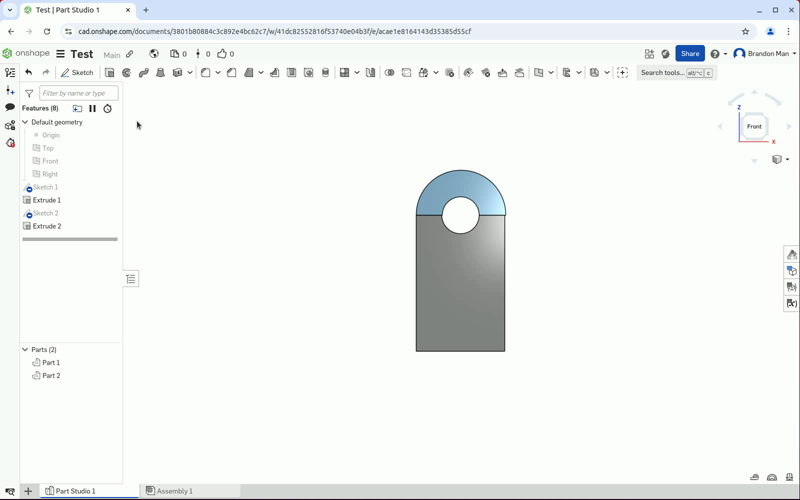
key(shift+h)
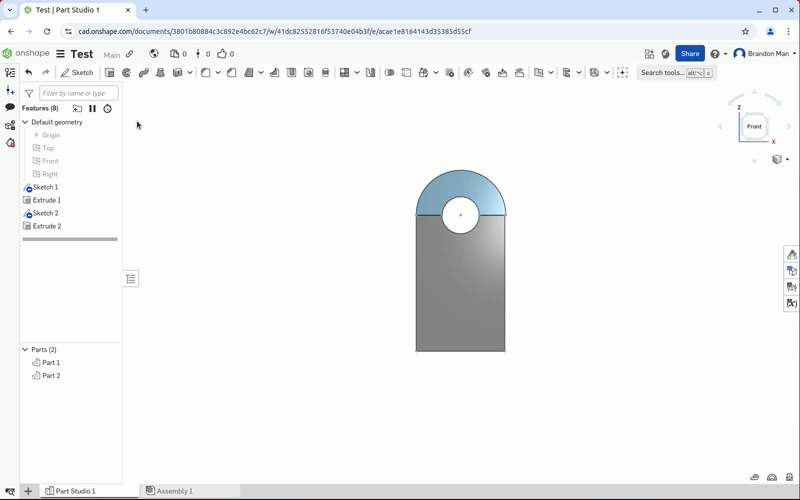
key(shift+h)
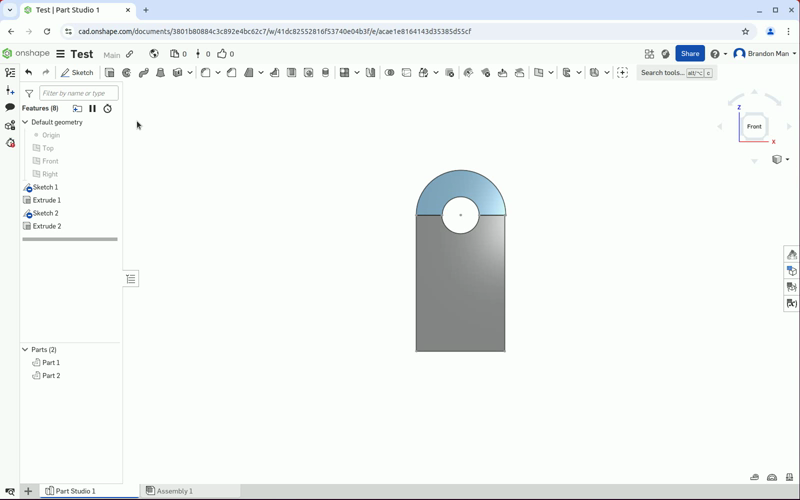
key(shift+7)
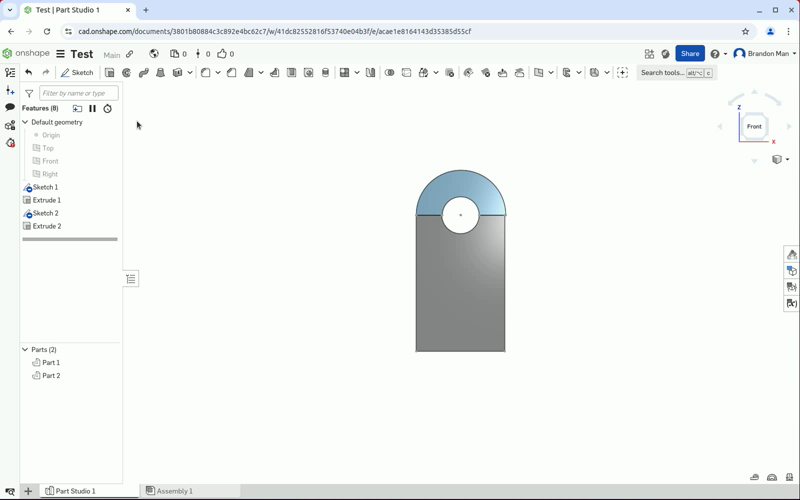
key(left, 2)
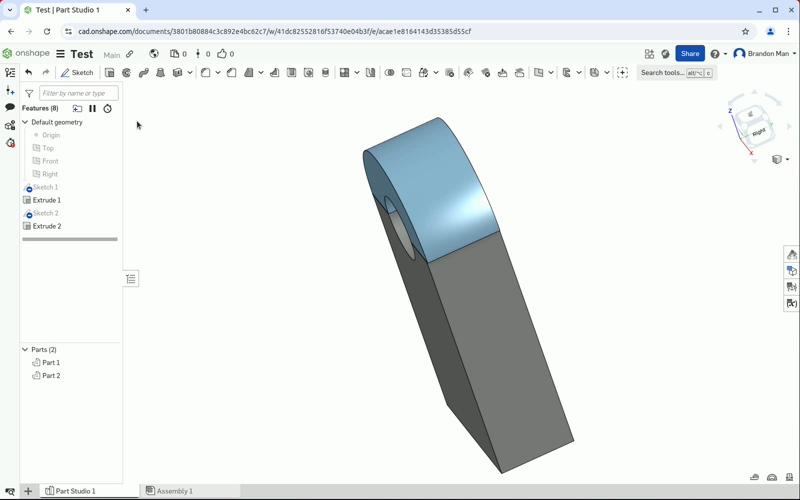
key(down, 2)
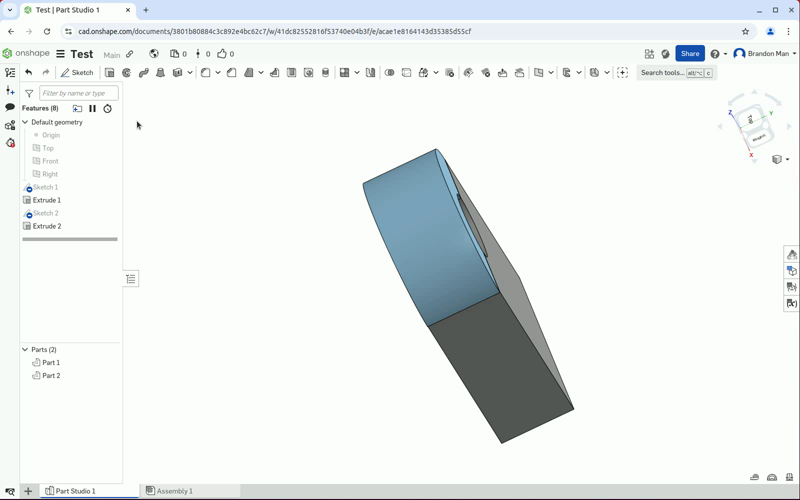
key(up, 2)
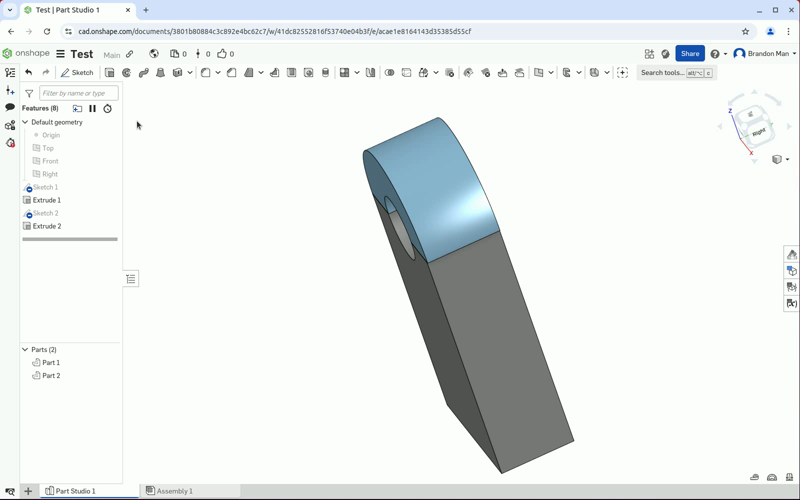
key(right, 2)
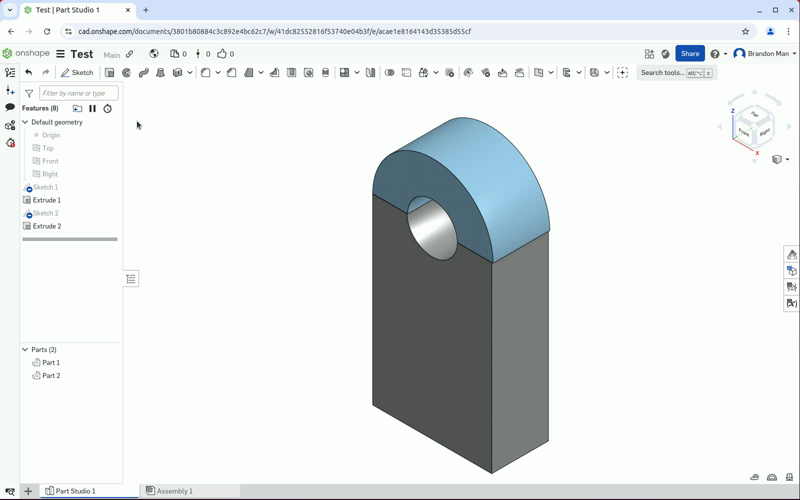
mouse_move(73, 189)
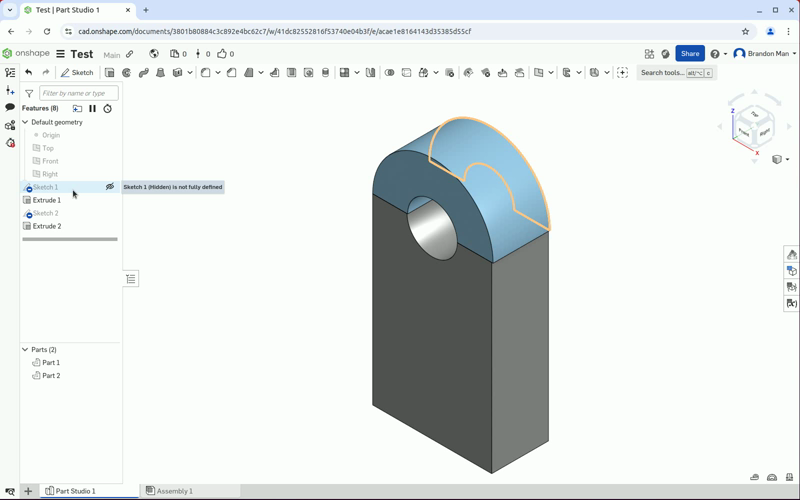
click(73, 189)